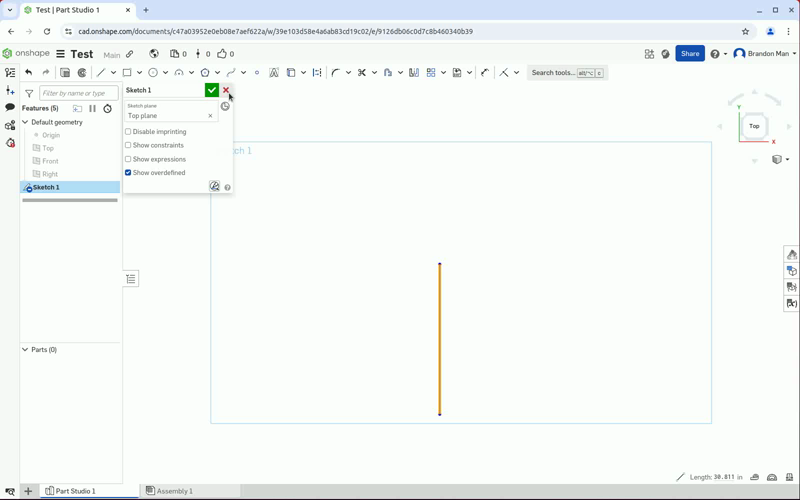
key(shift+h)
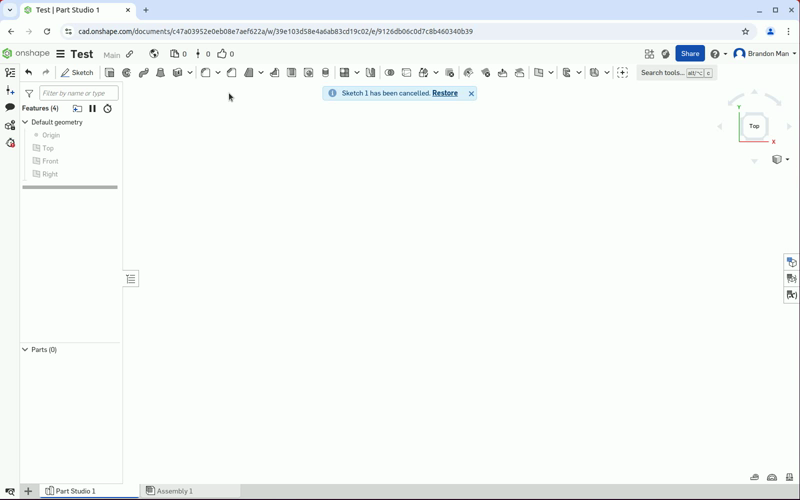
mouse_move(73, 352)
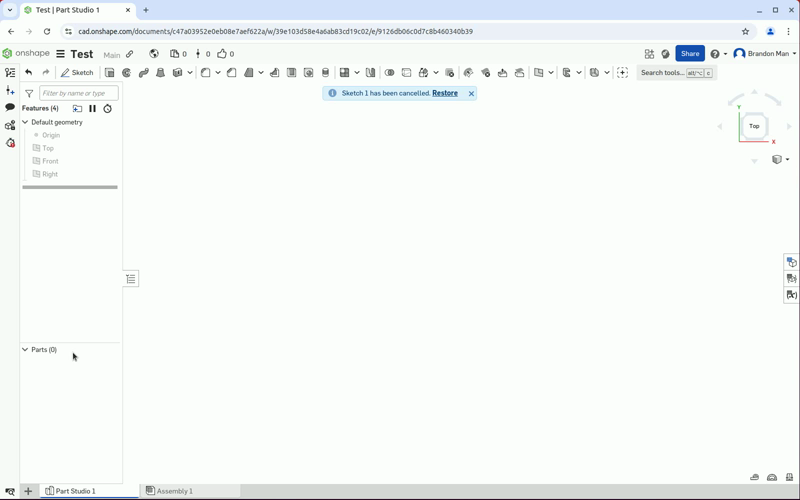
key(y)
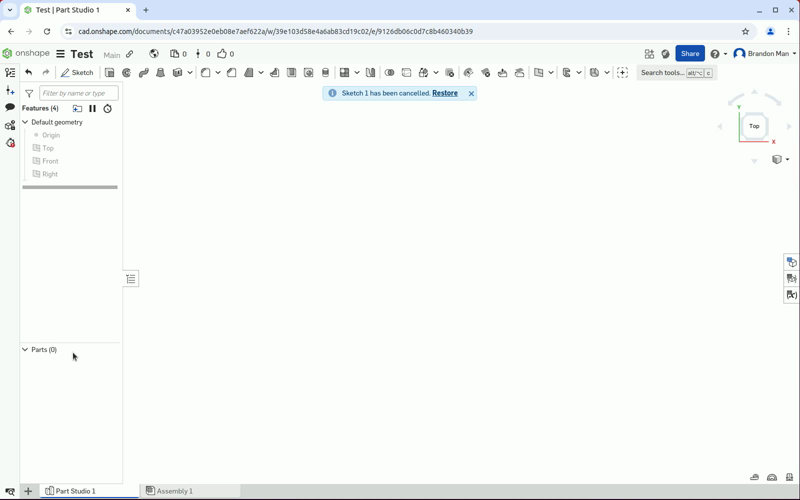
key(shift+p)
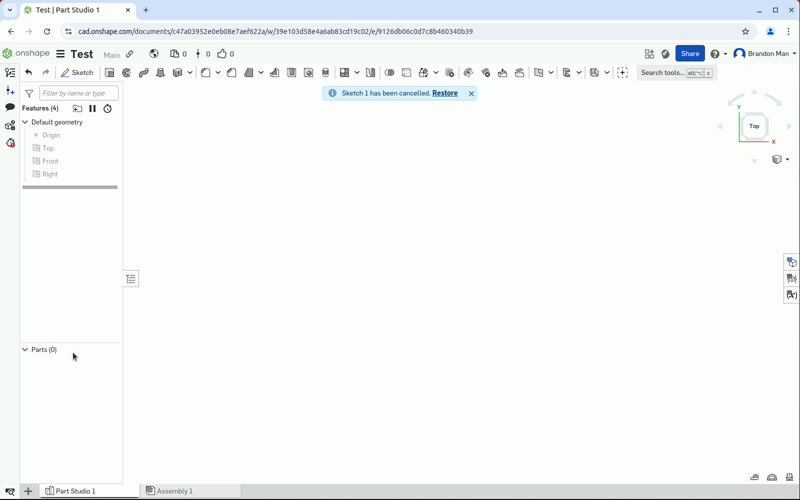
key(space)
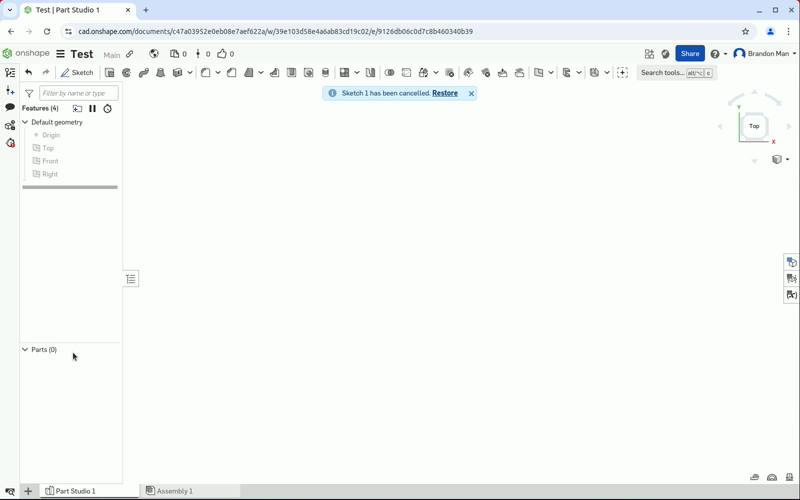
key_down(shift)
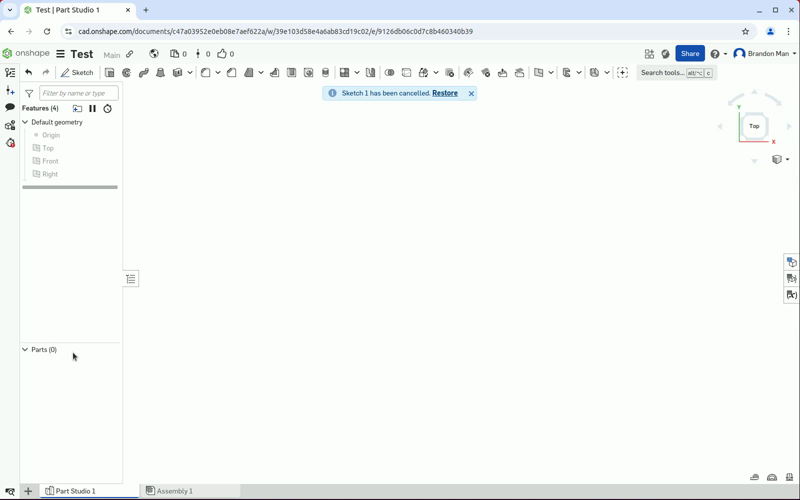
key(up)
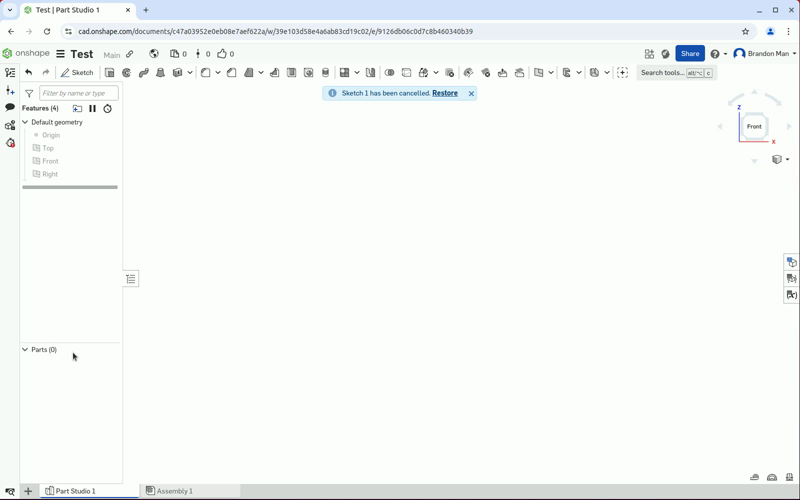
key_up(shift)
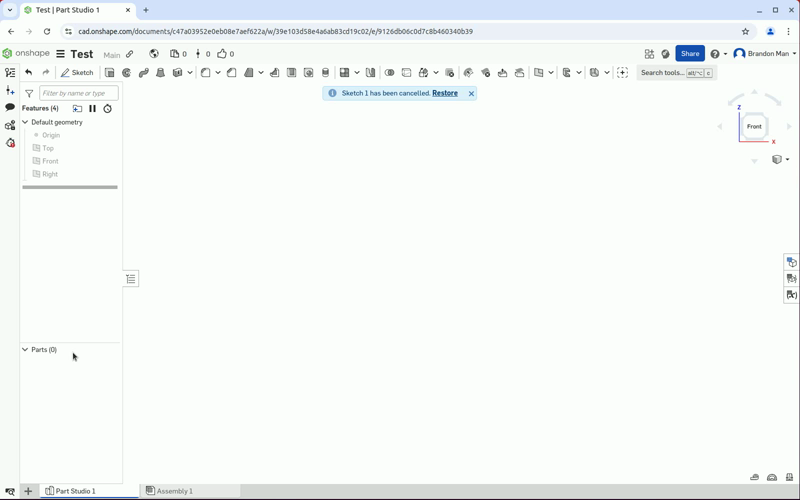
mouse_move(73, 352)
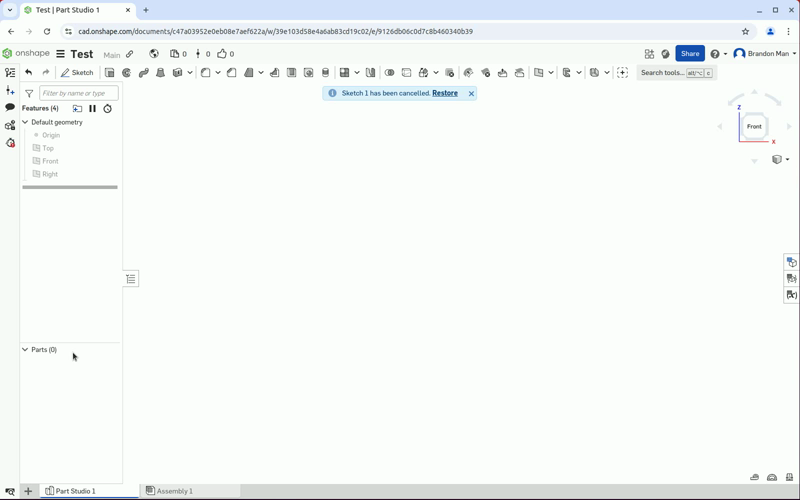
key(shift+y)
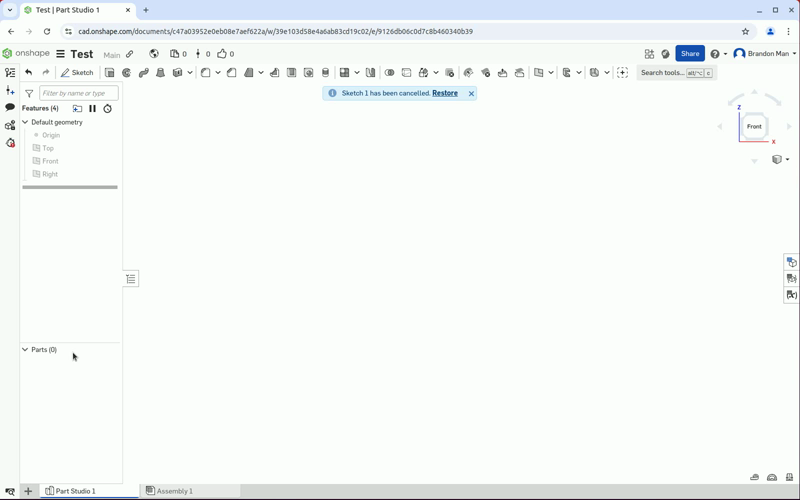
key(shift+s)
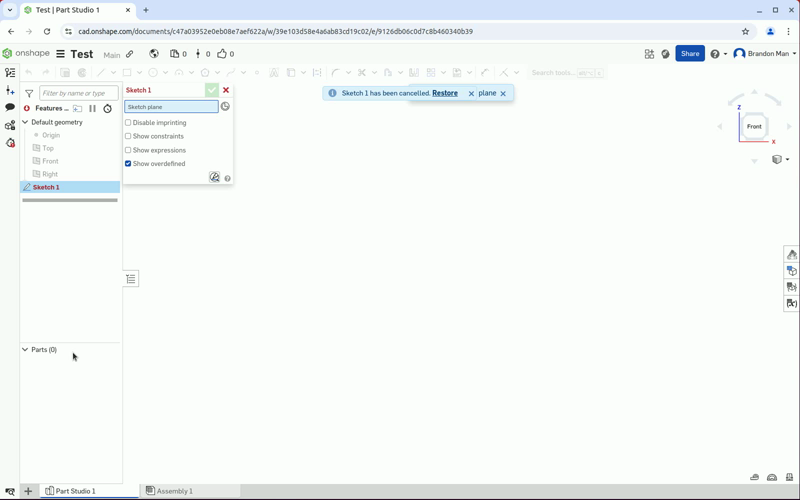
mouse_move(73, 163)
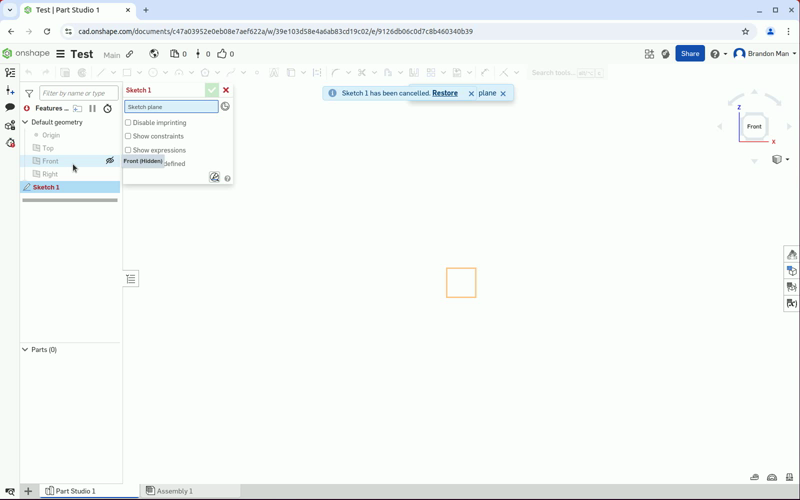
click(73, 163)
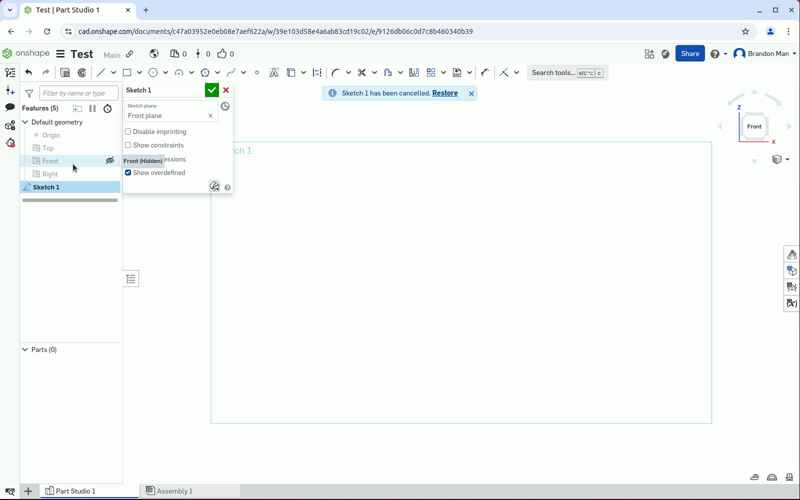
mouse_move(73, 352)
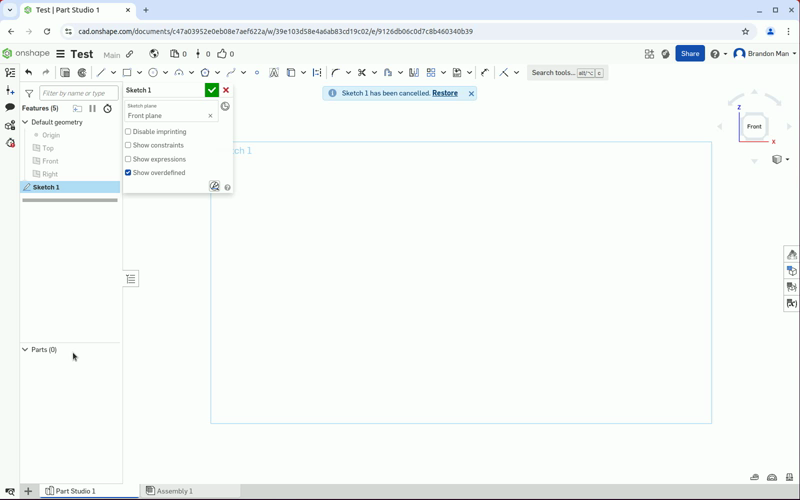
key(y)
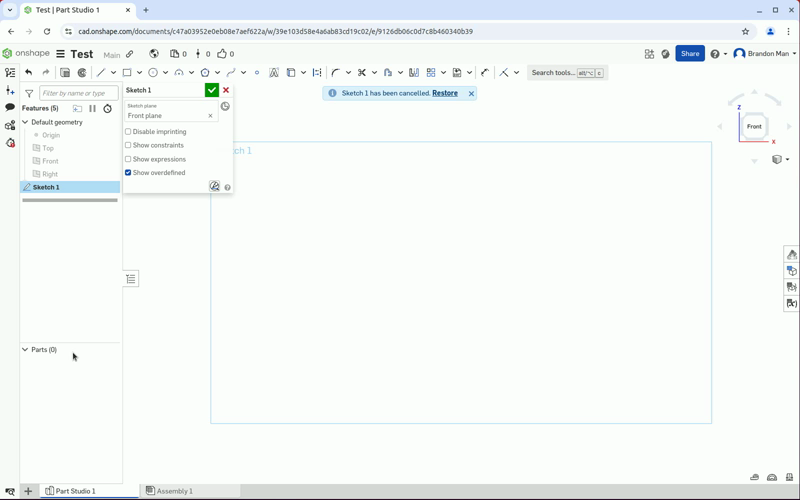
key(l)
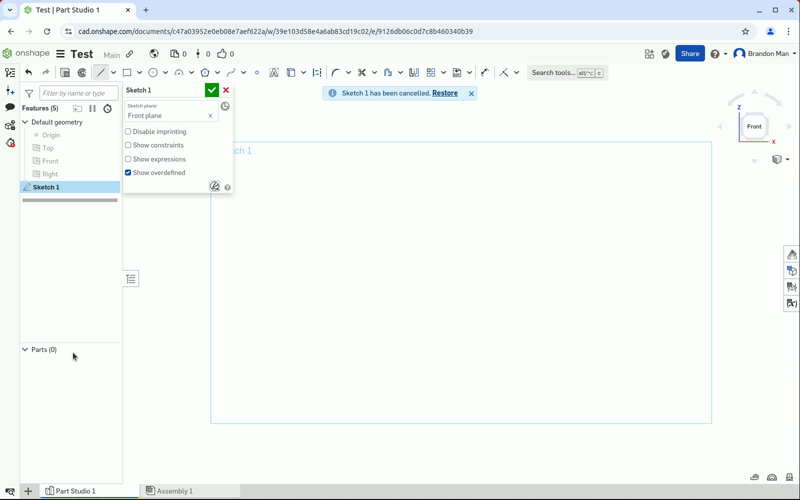
key_down(shift)
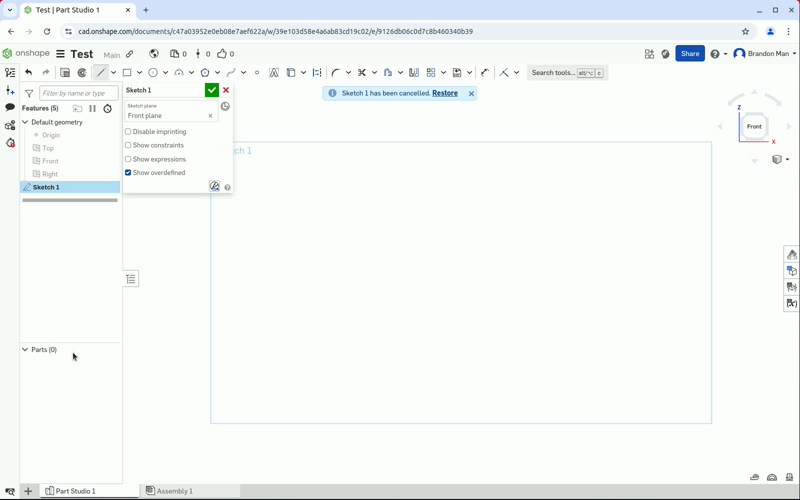
mouse_move(404, 339)
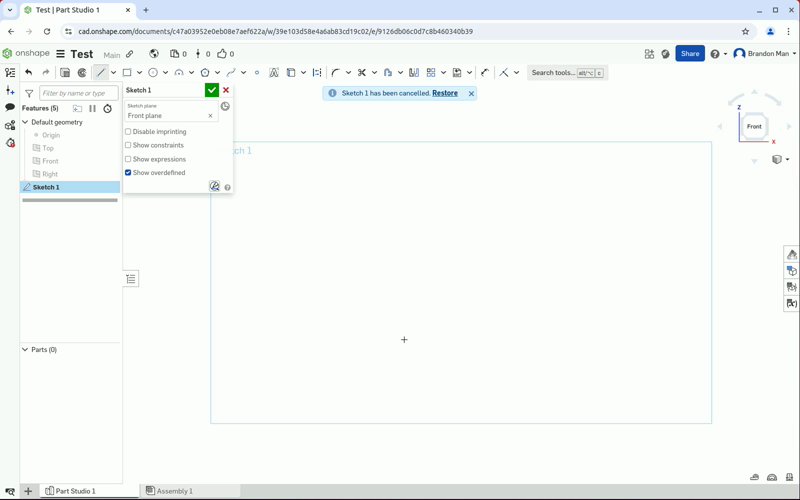
click(404, 339)
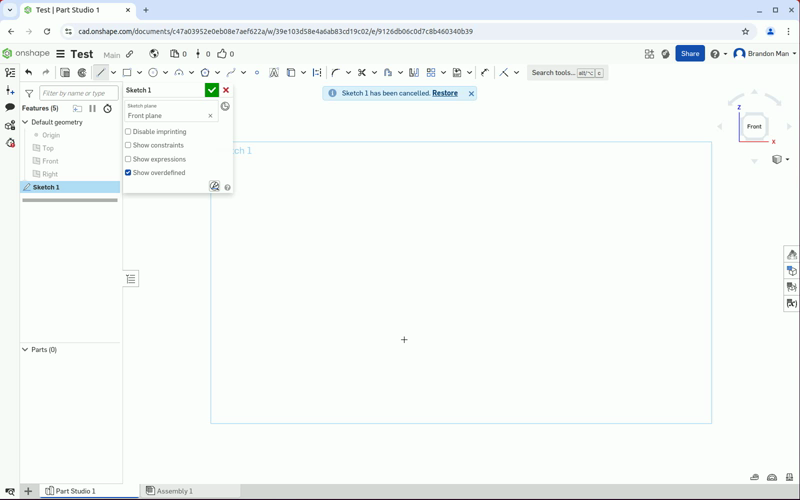
key_up(shift)
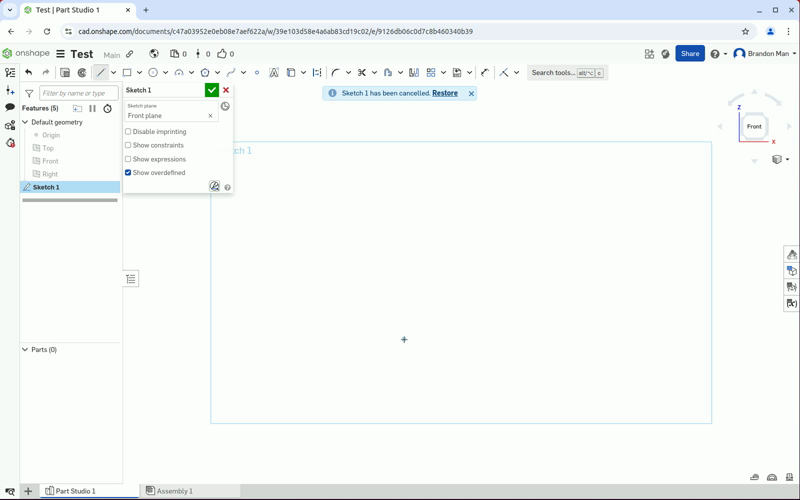
key_down(shift)
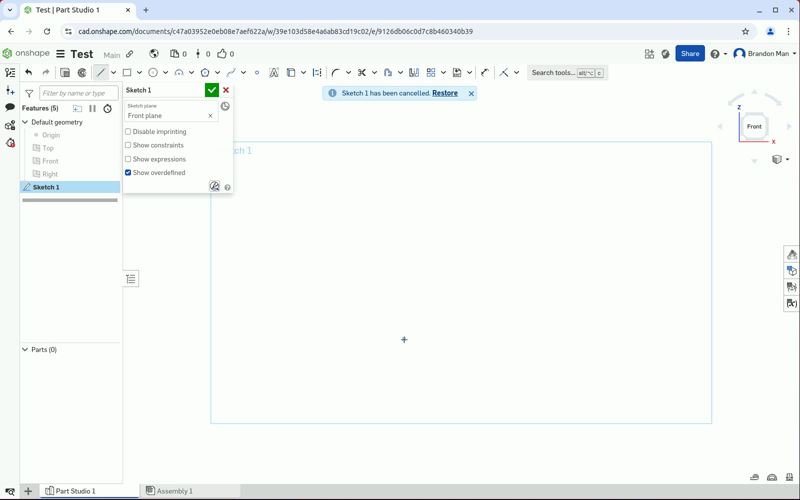
mouse_move(516, 339)
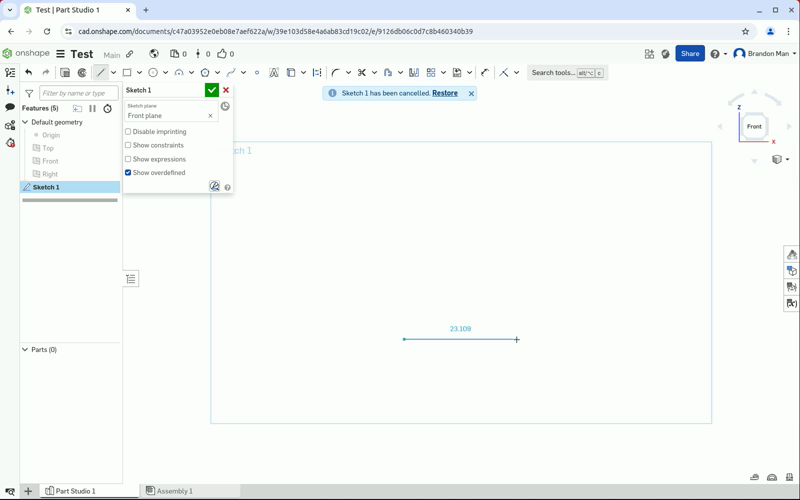
click(516, 339)
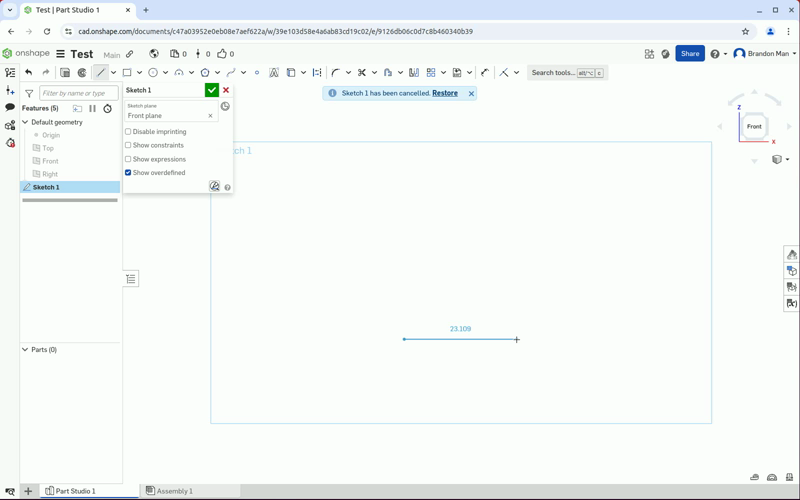
key_up(shift)
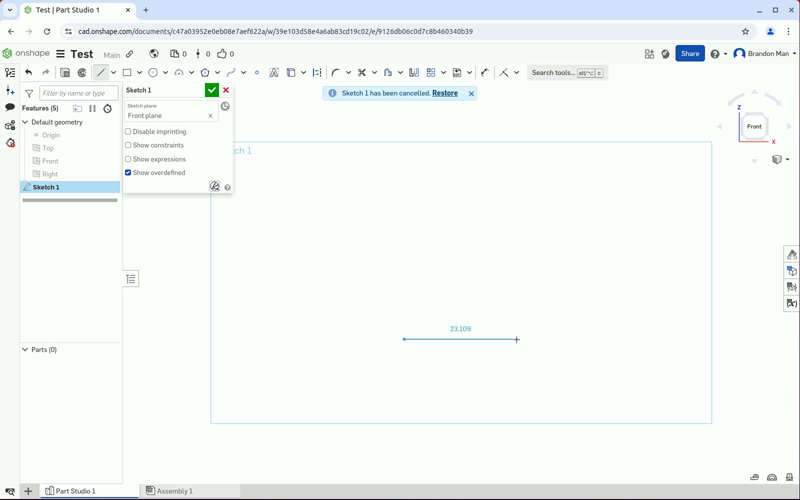
key_down(shift)
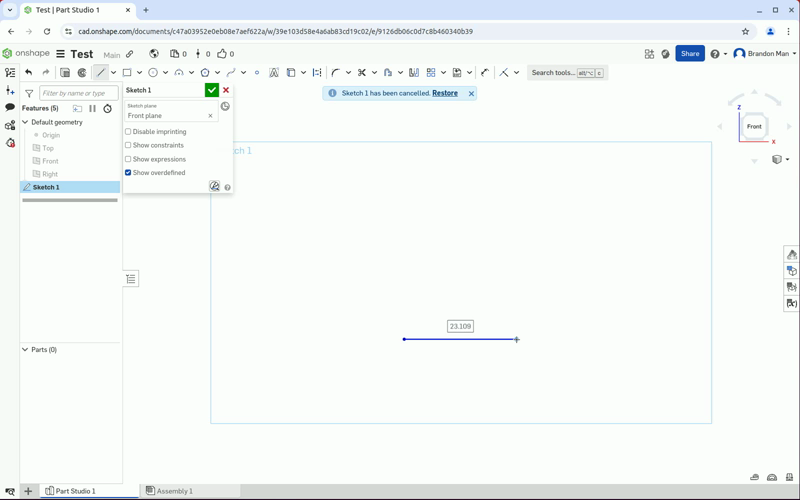
mouse_move(516, 226)
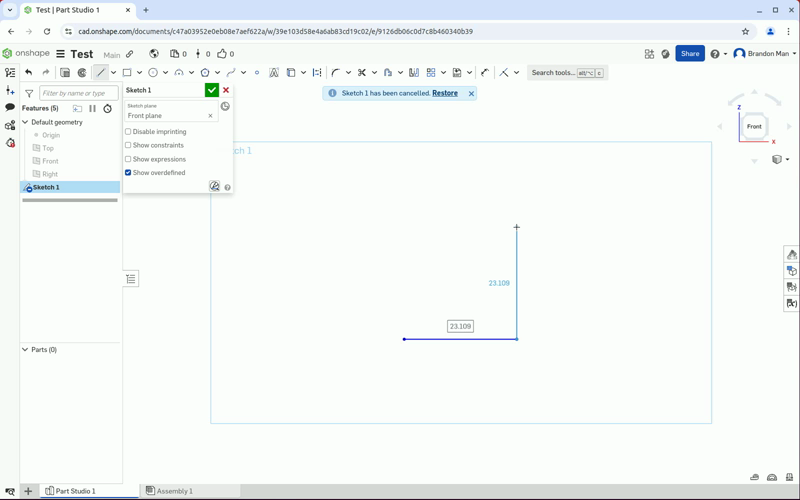
click(516, 226)
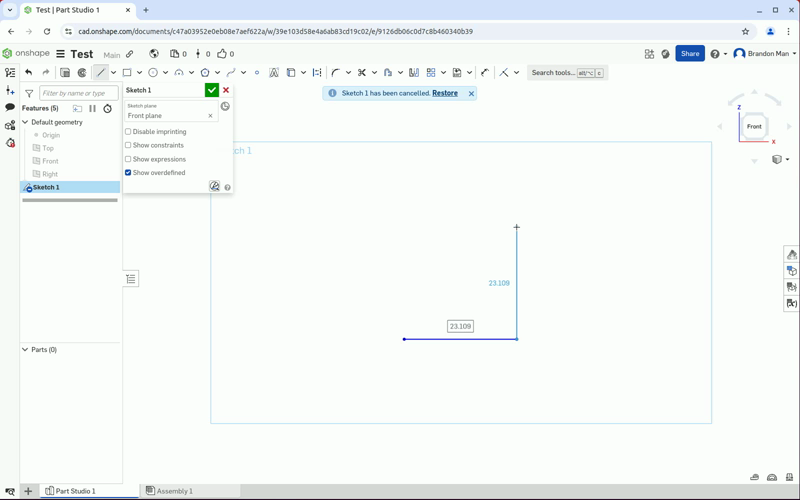
key_up(shift)
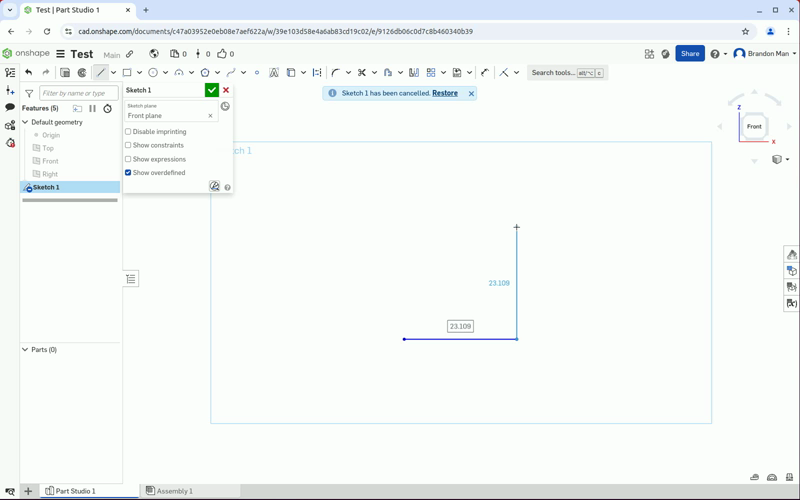
key_down(shift)
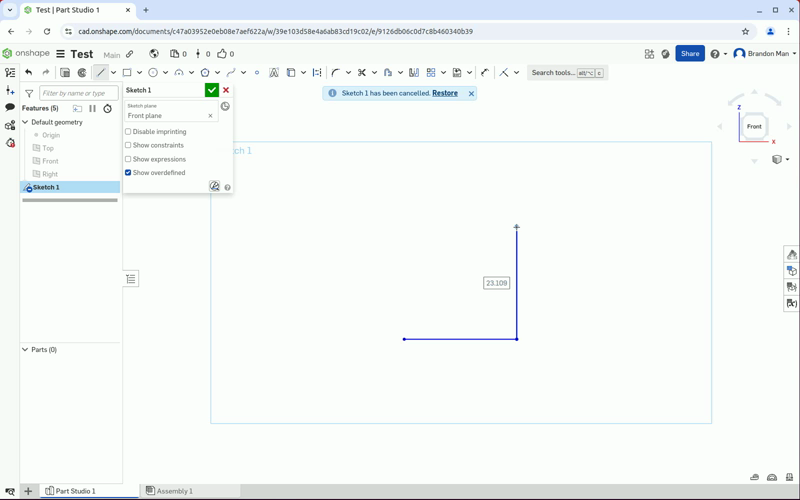
mouse_move(404, 226)
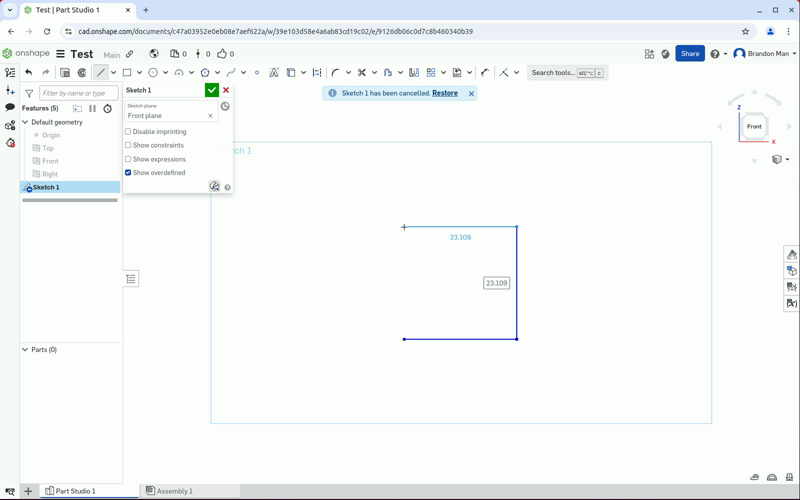
click(404, 226)
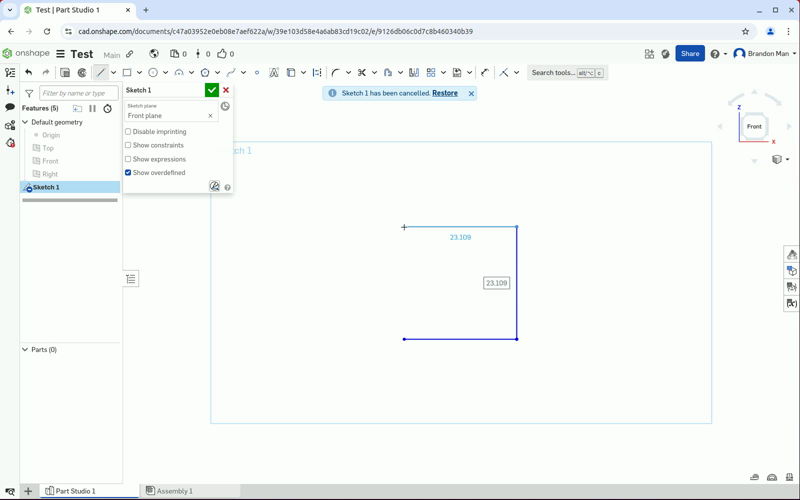
key_up(shift)
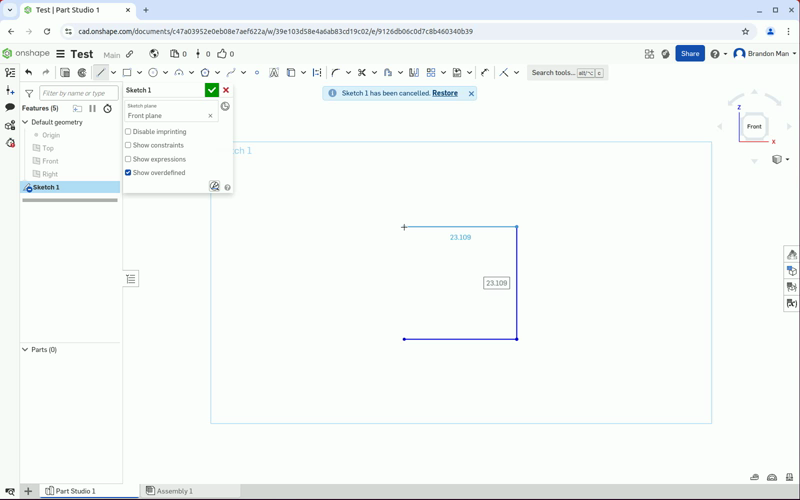
key_down(shift)
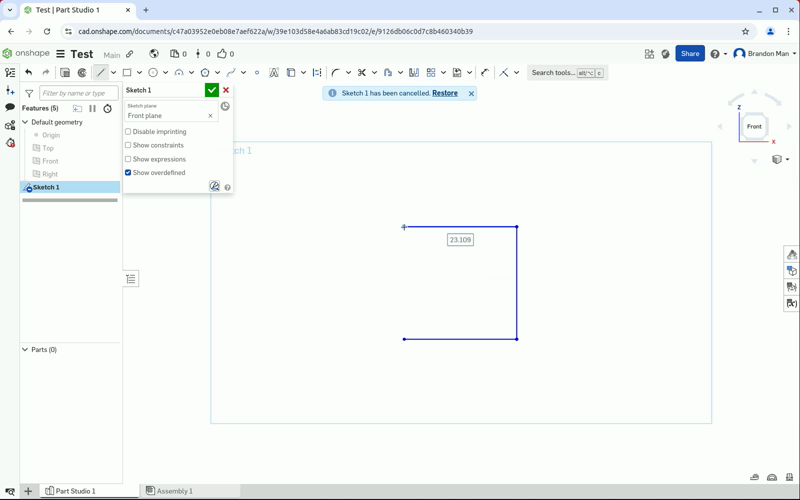
mouse_move(404, 339)
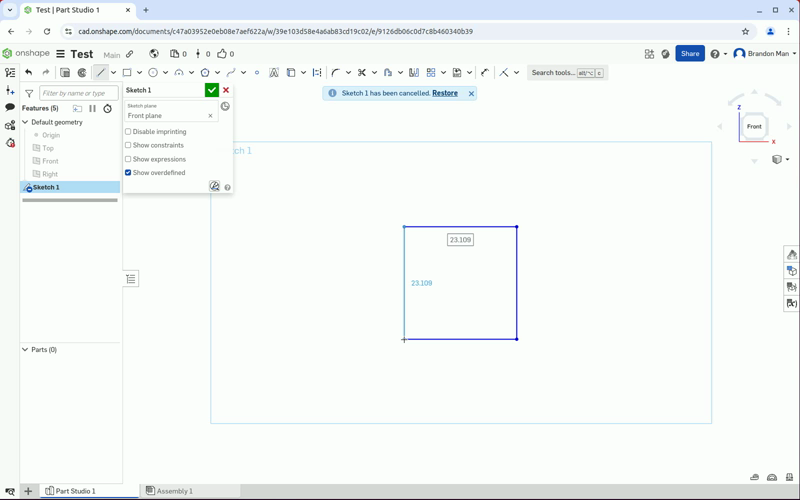
key_up(shift)
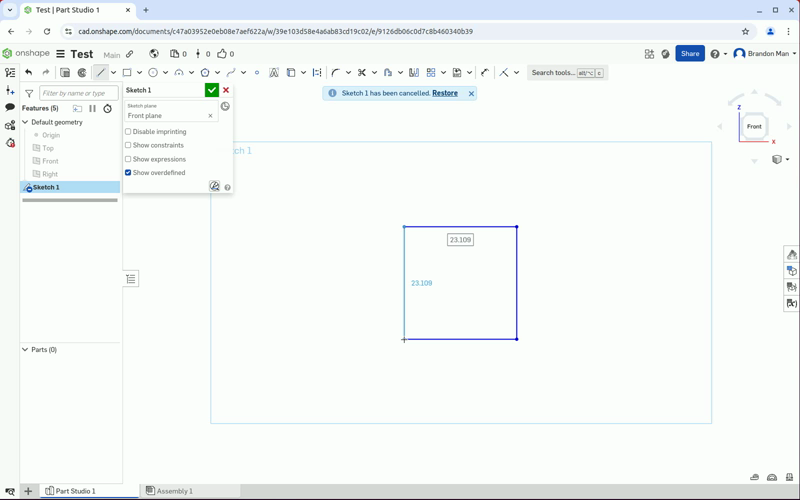
click(404, 339)
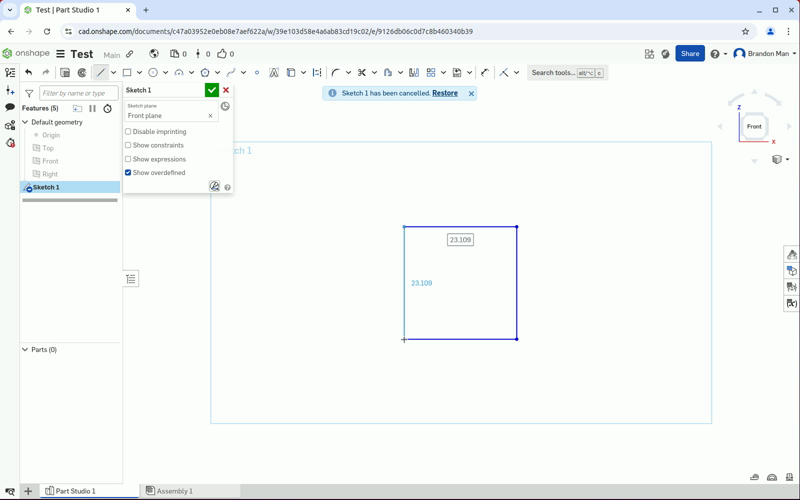
key(esc)
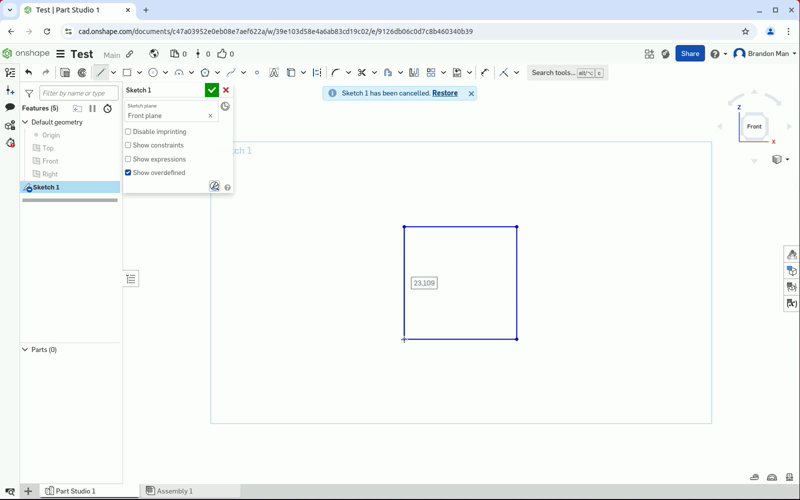
mouse_move(504, 247)
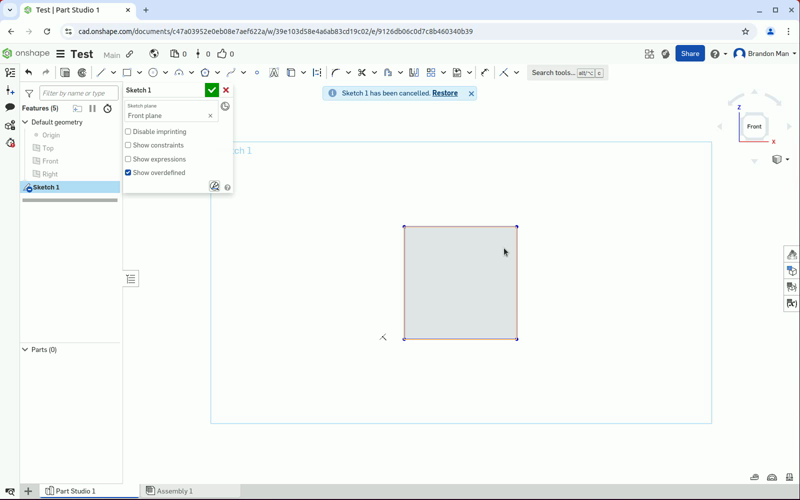
click(504, 247)
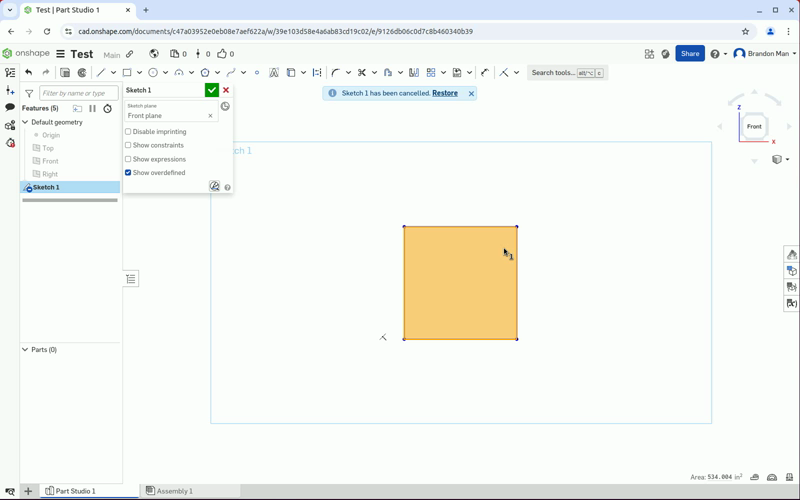
mouse_move(73, 352)
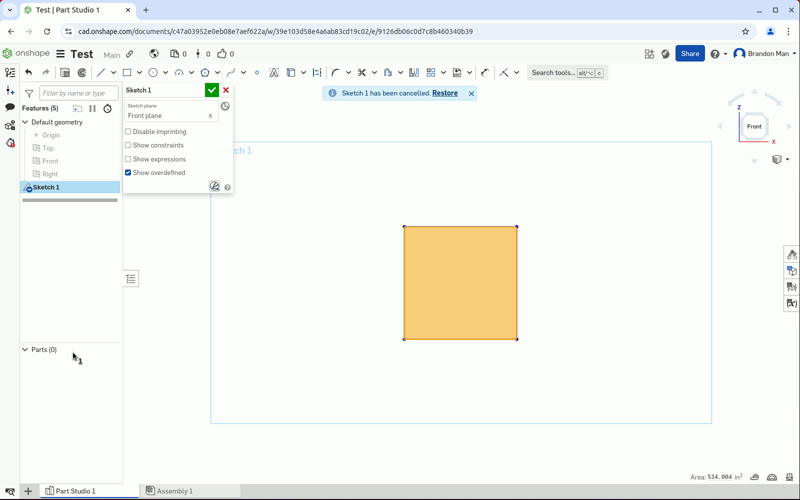
key(shift+y)
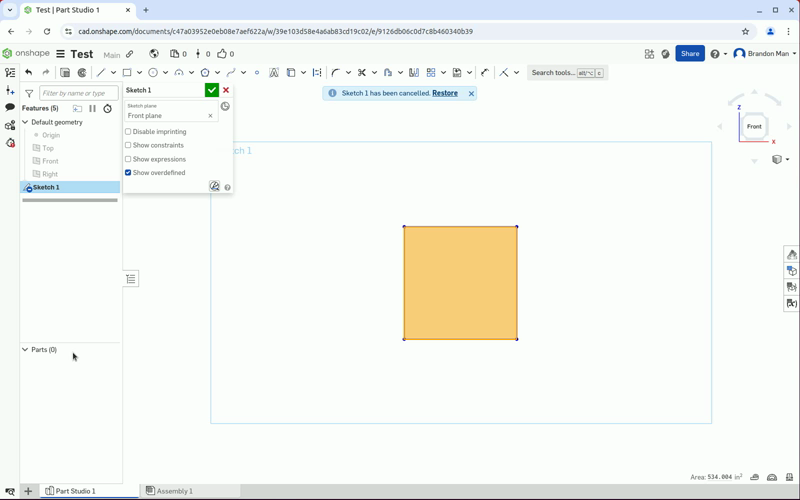
key(shift+e)
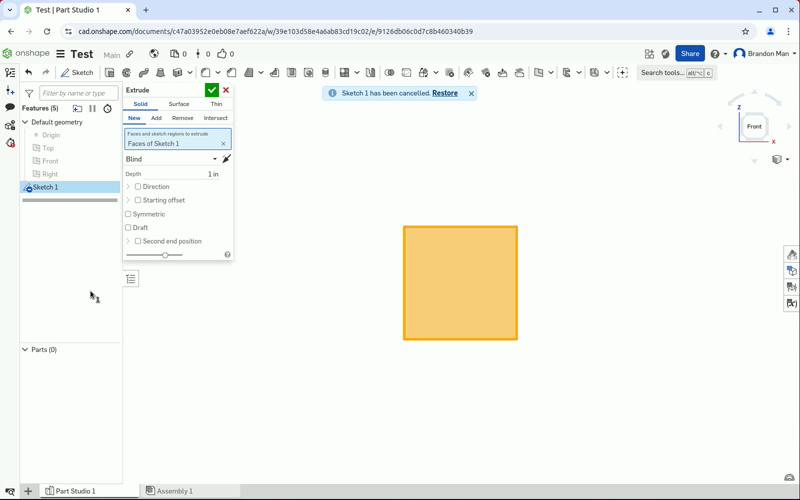
mouse_move(143, 106)
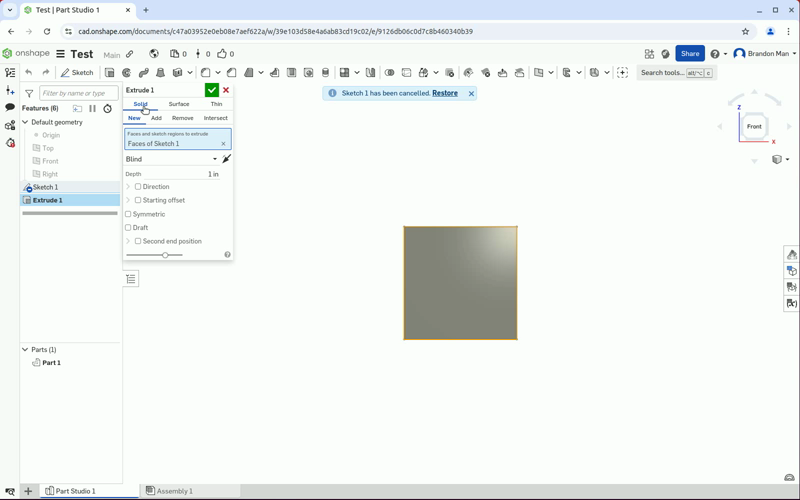
click(143, 106)
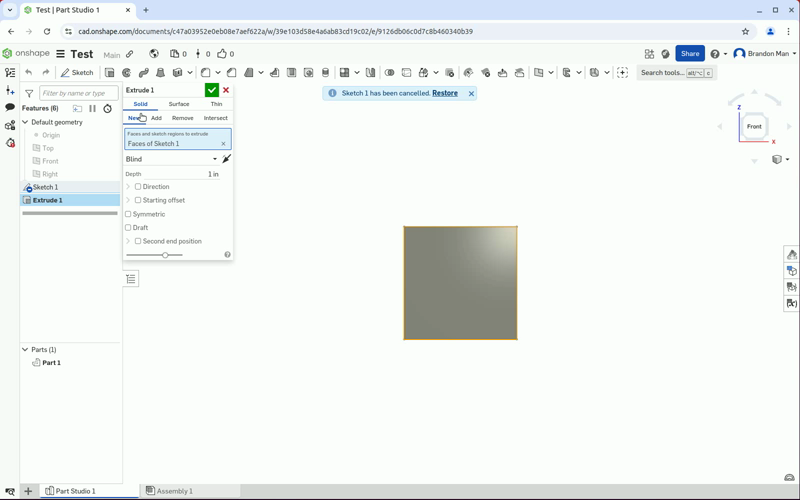
mouse_move(137, 120)
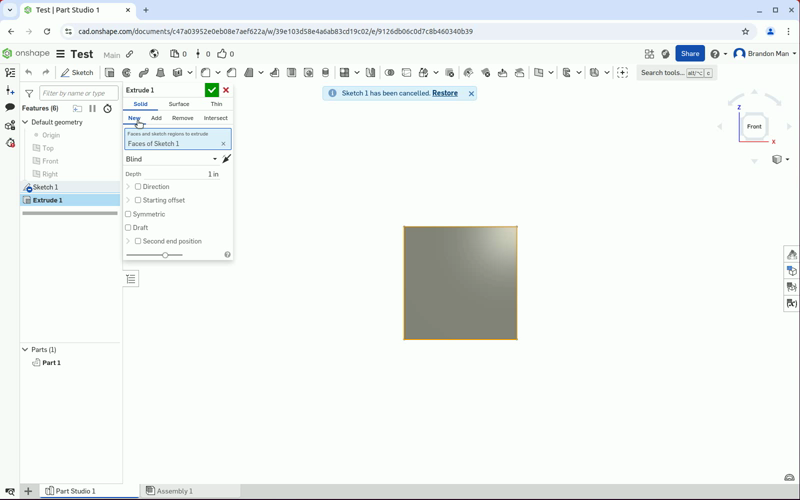
click(137, 120)
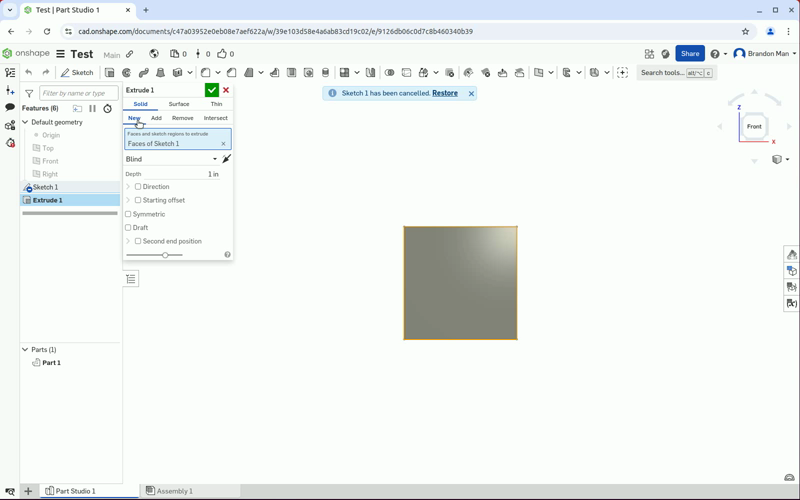
key(tab, 4)
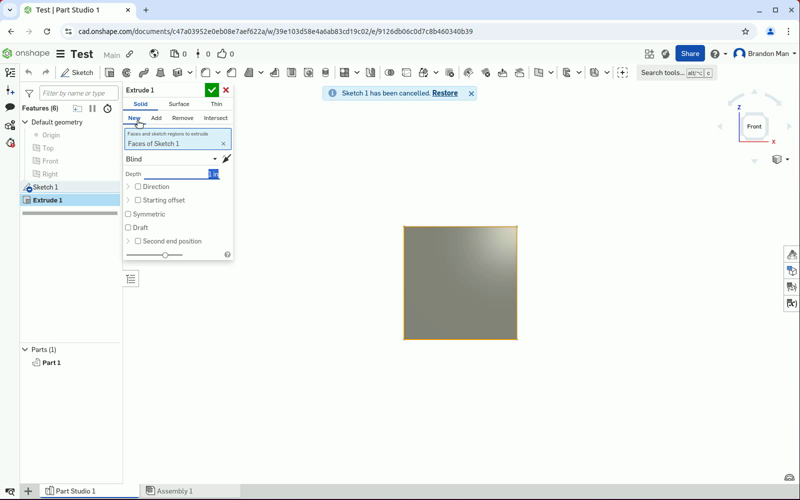
text(-23.108)
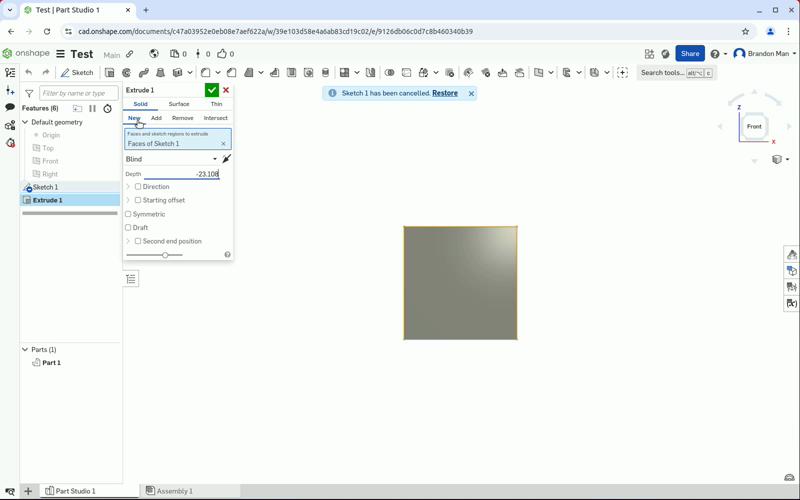
key(enter)
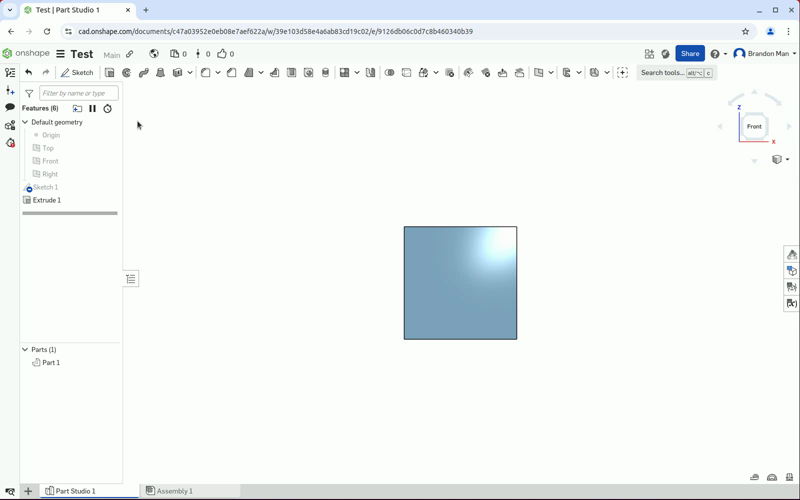
key(shift+h)
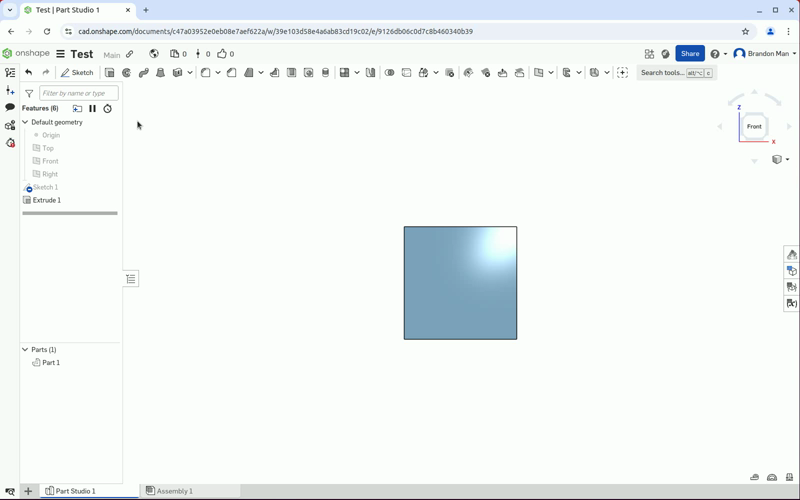
key(shift+h)
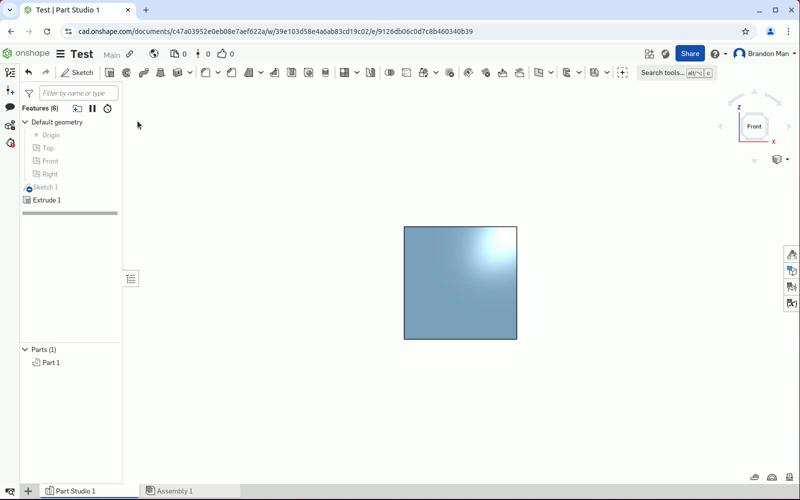
mouse_move(73, 189)
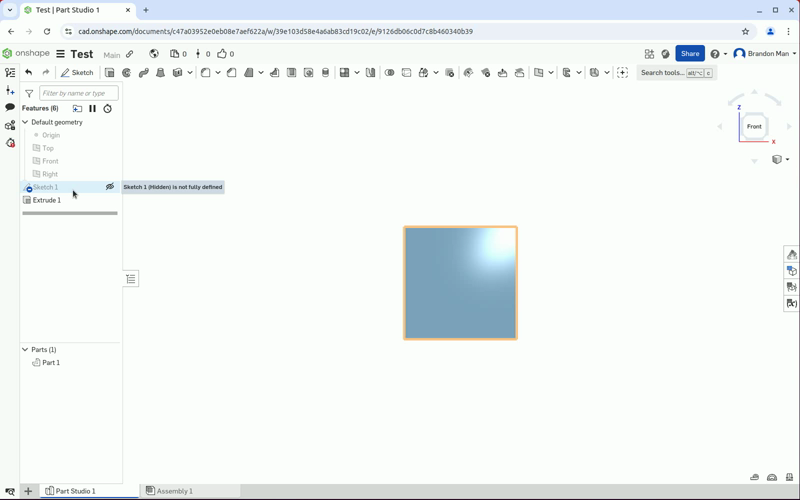
click(73, 189)
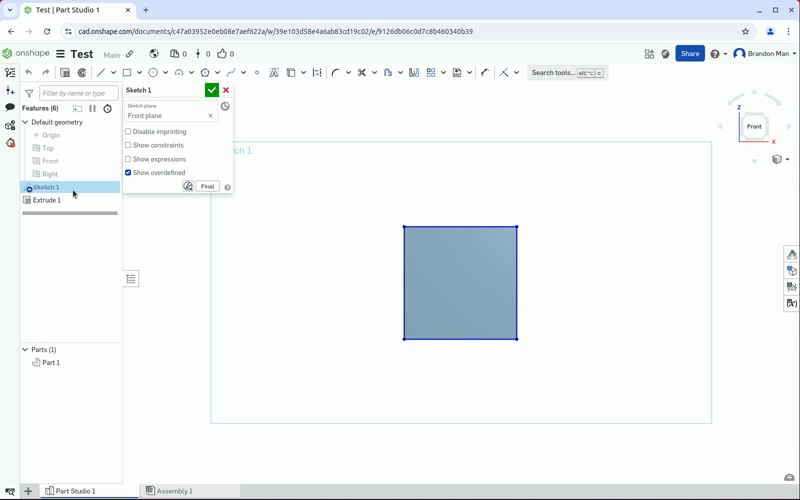
mouse_move(229, 92)
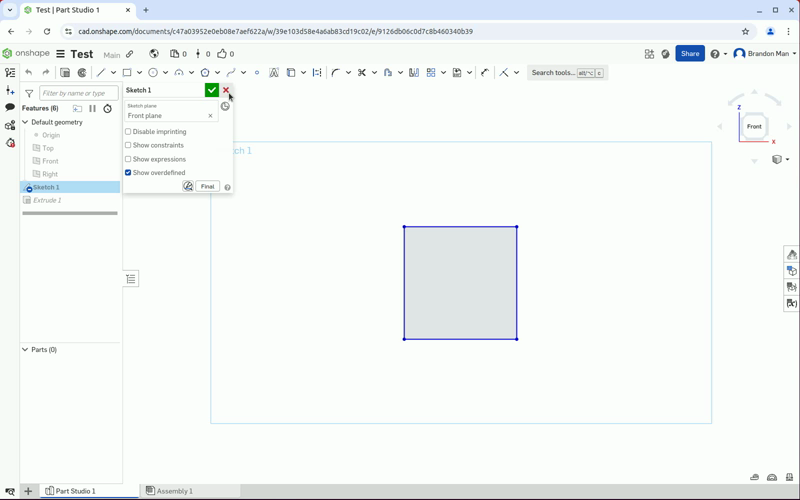
click(229, 92)
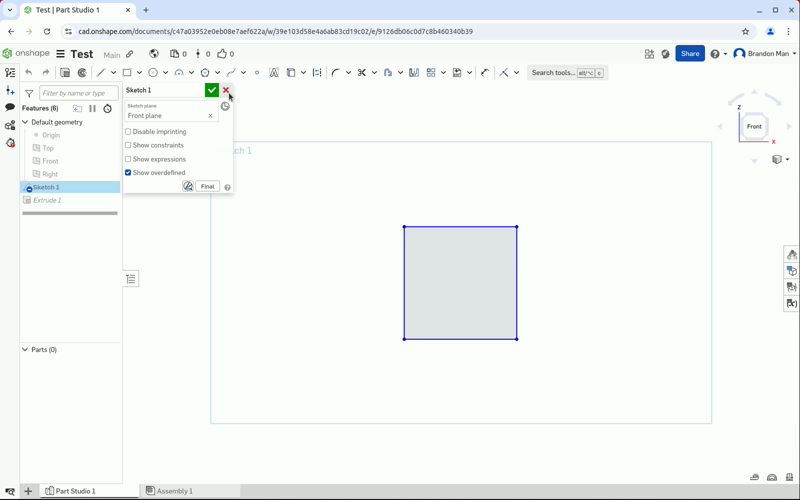
key(shift+s)
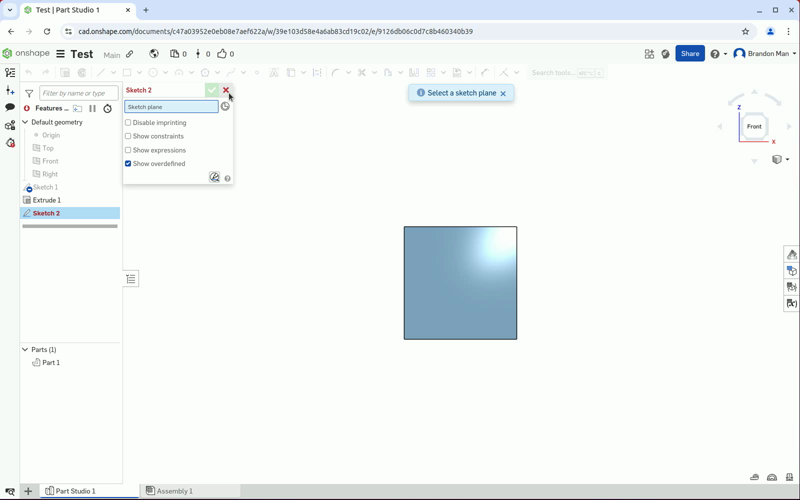
mouse_move(73, 163)
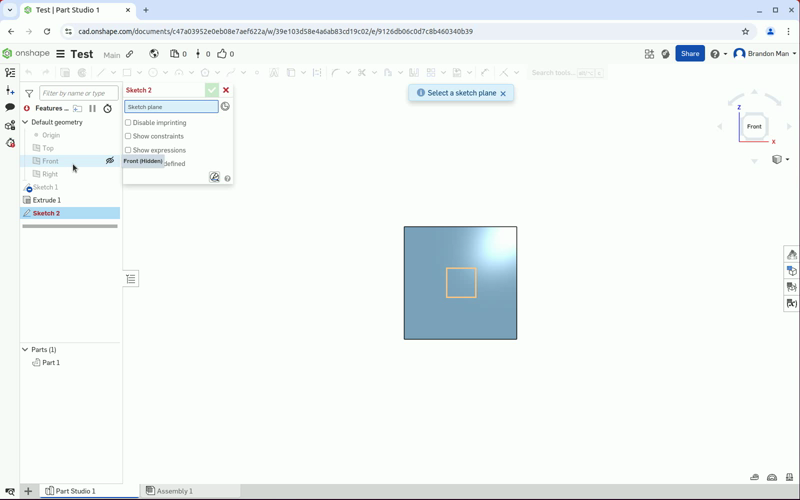
click(73, 163)
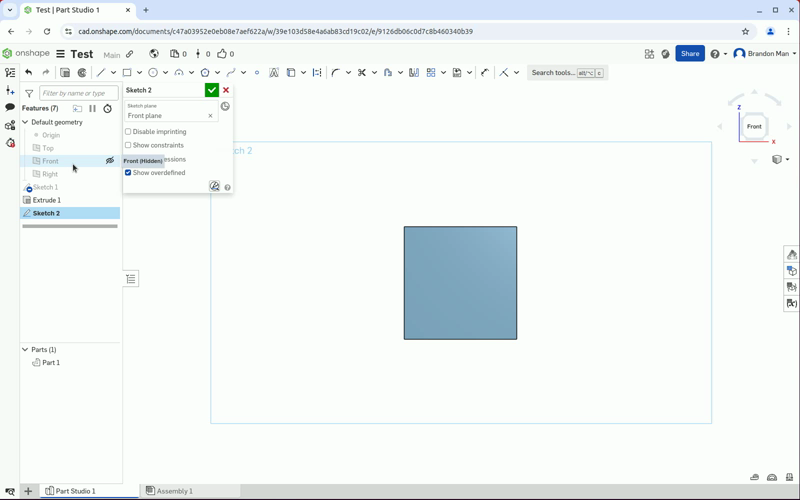
mouse_move(73, 352)
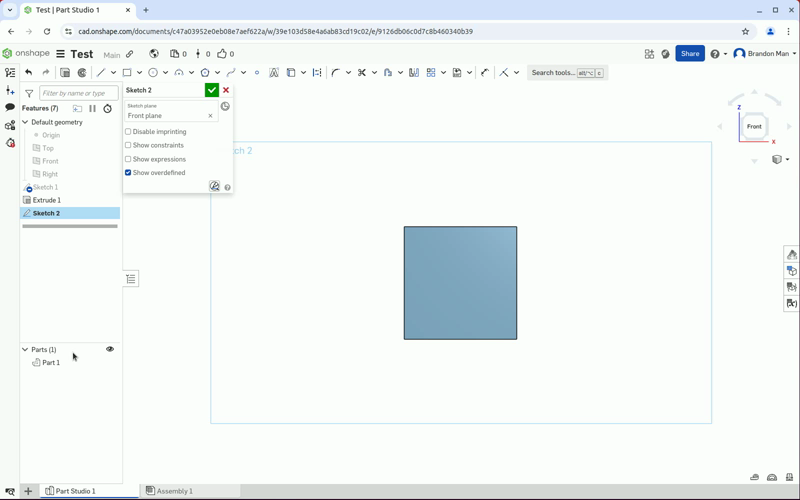
key(y)
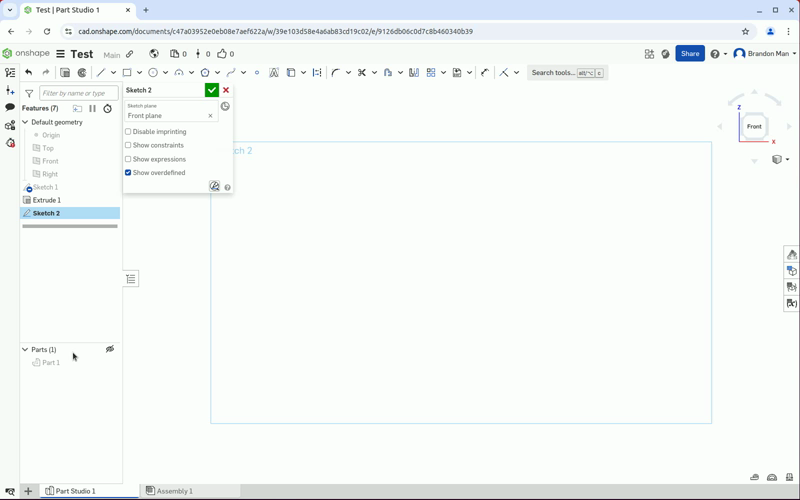
key(l)
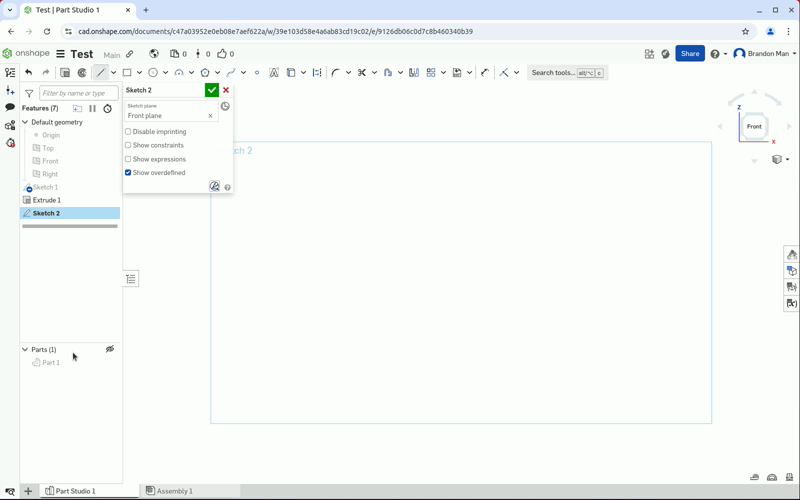
key_down(shift)
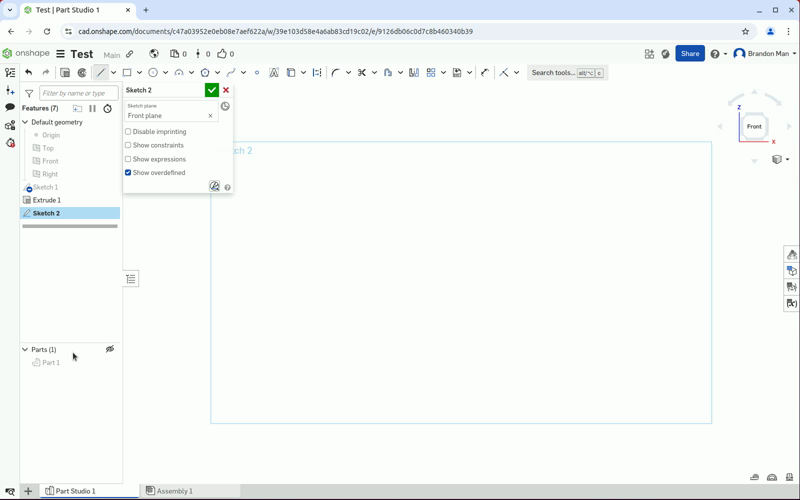
mouse_move(416, 328)
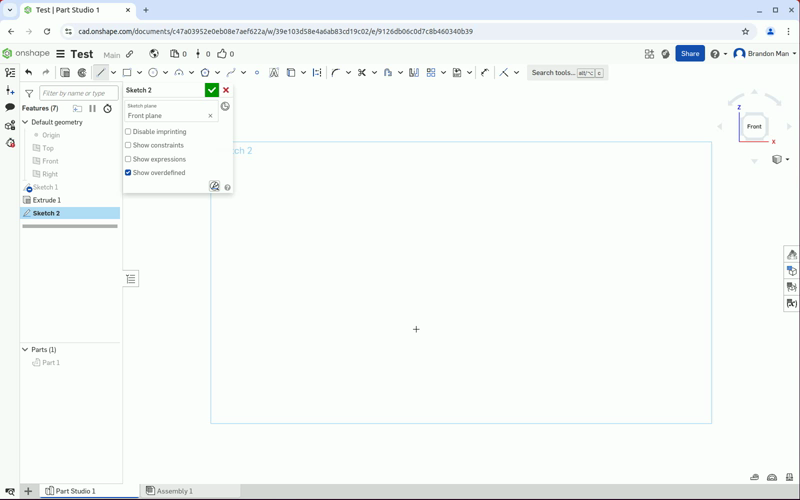
click(416, 328)
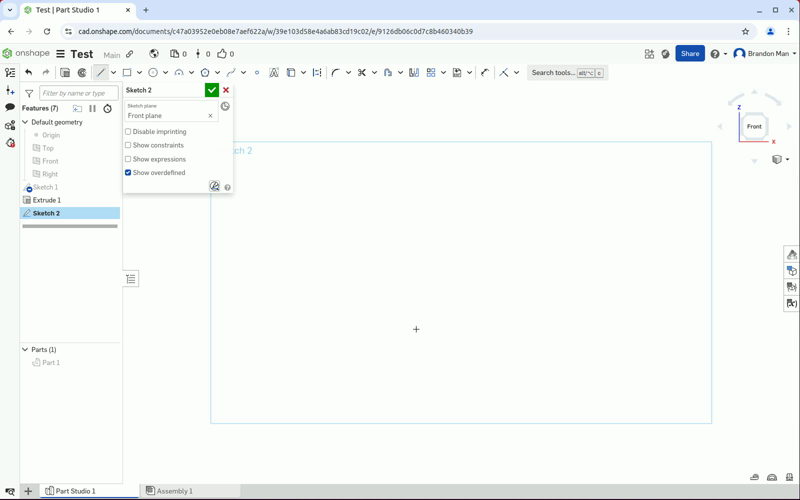
key_up(shift)
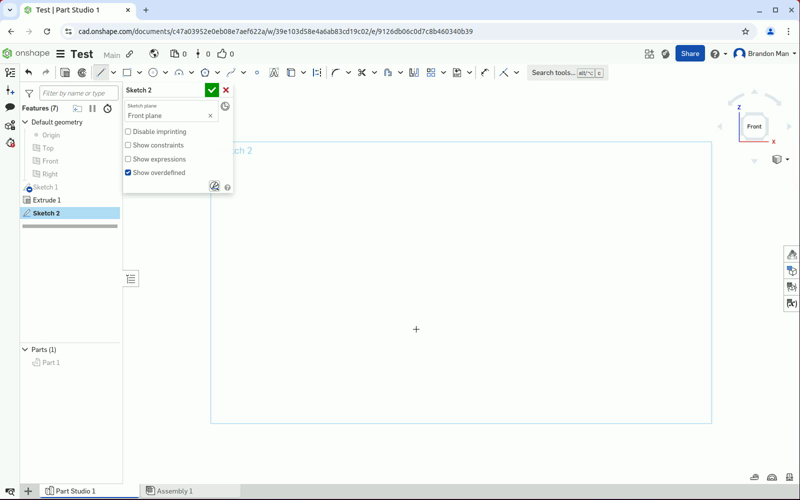
key_down(shift)
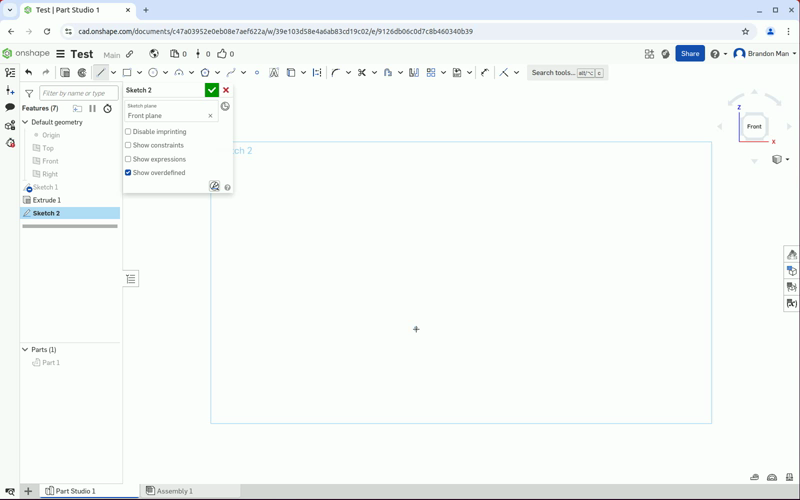
mouse_move(506, 328)
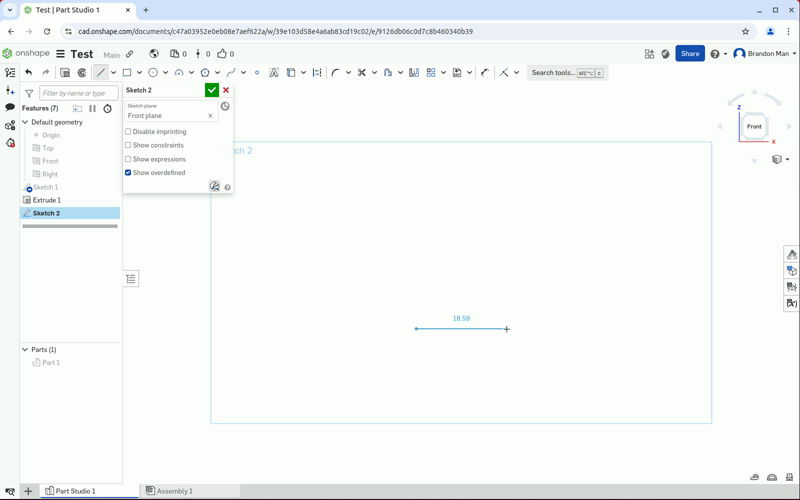
click(506, 328)
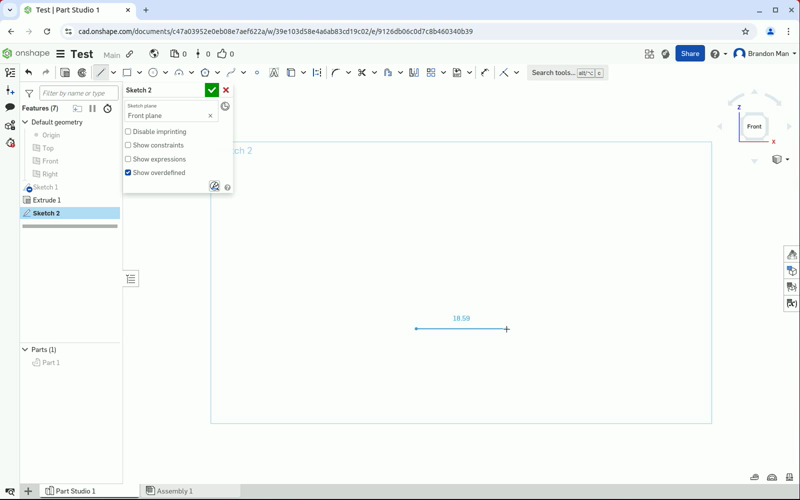
key_up(shift)
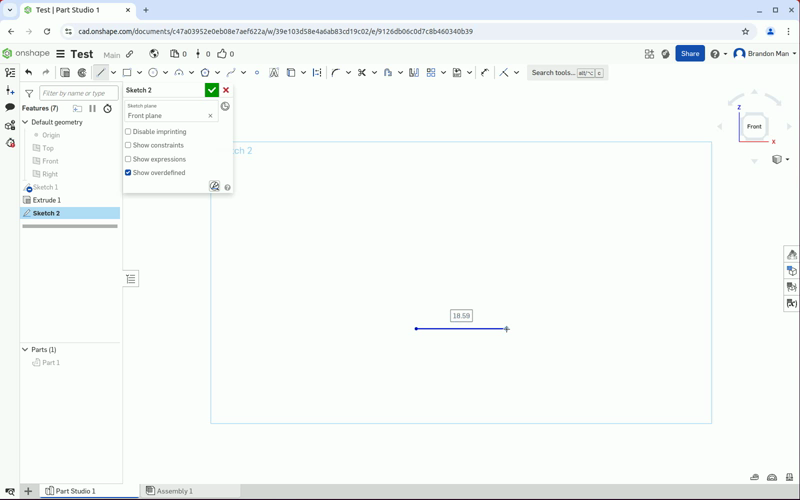
key_down(shift)
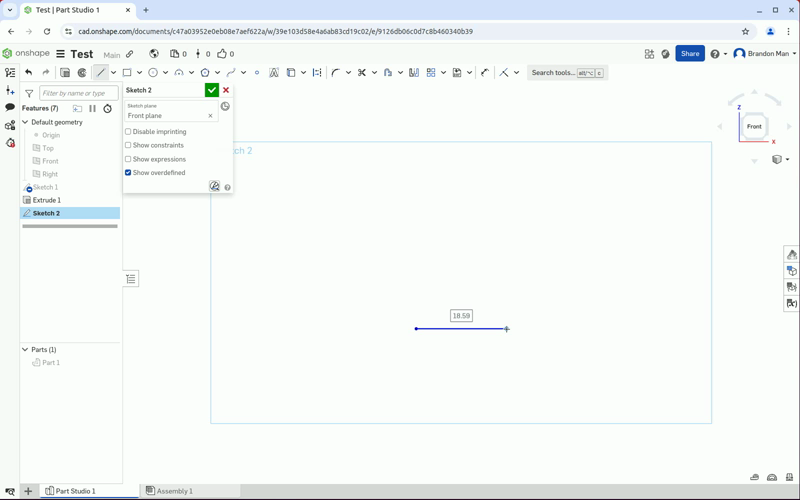
mouse_move(506, 238)
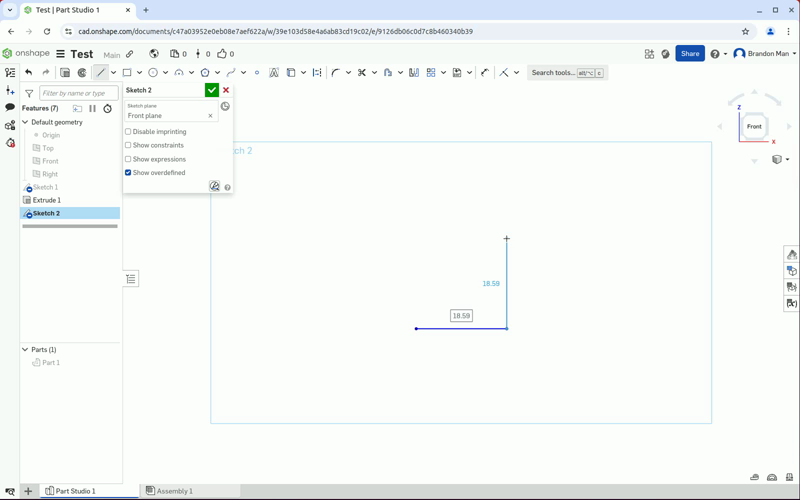
click(506, 238)
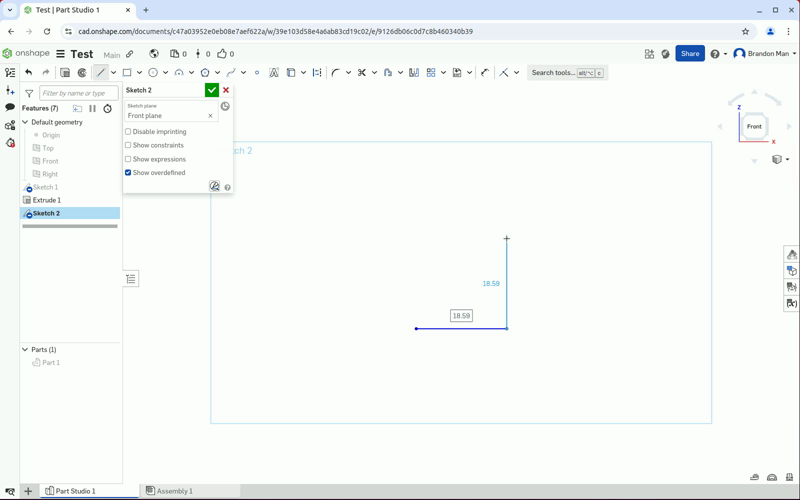
key_up(shift)
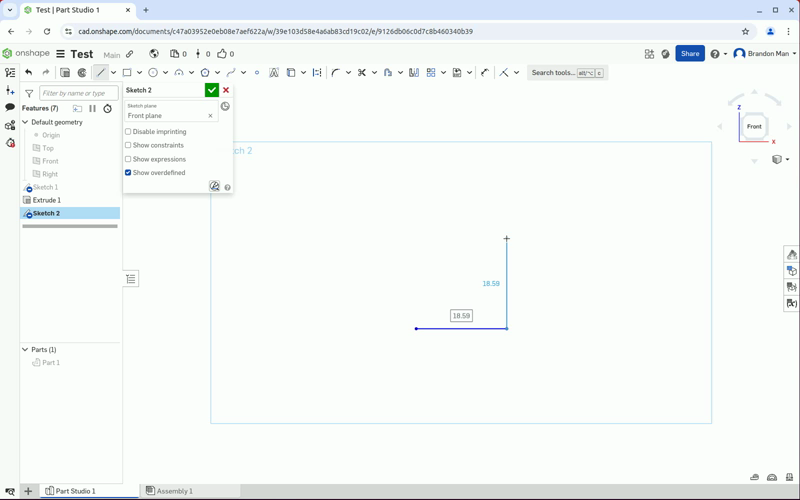
key_down(shift)
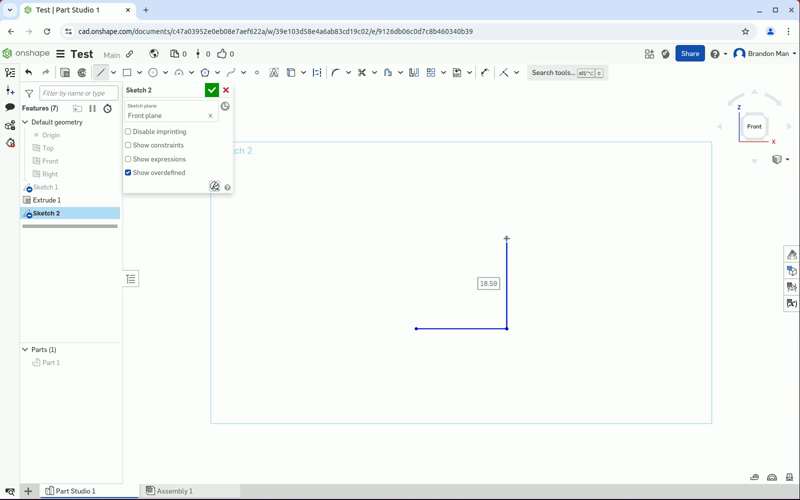
mouse_move(416, 238)
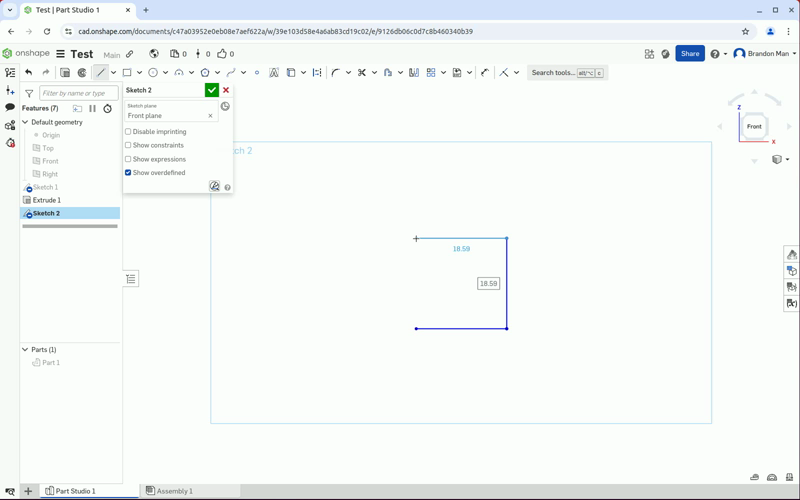
click(416, 238)
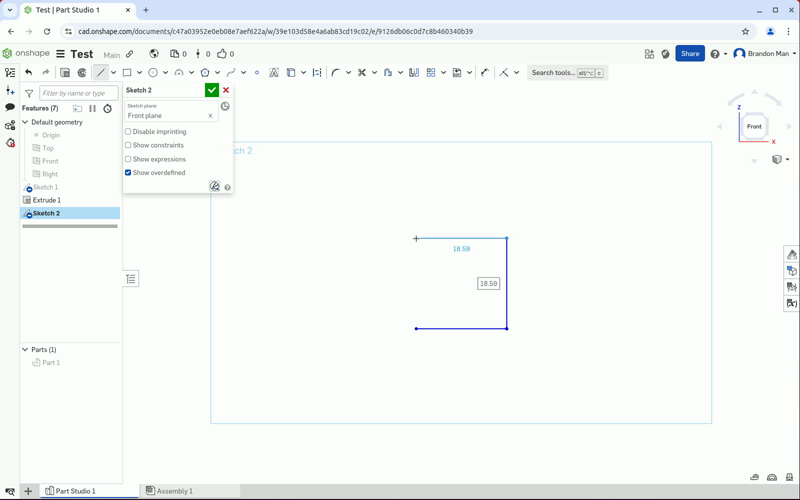
key_up(shift)
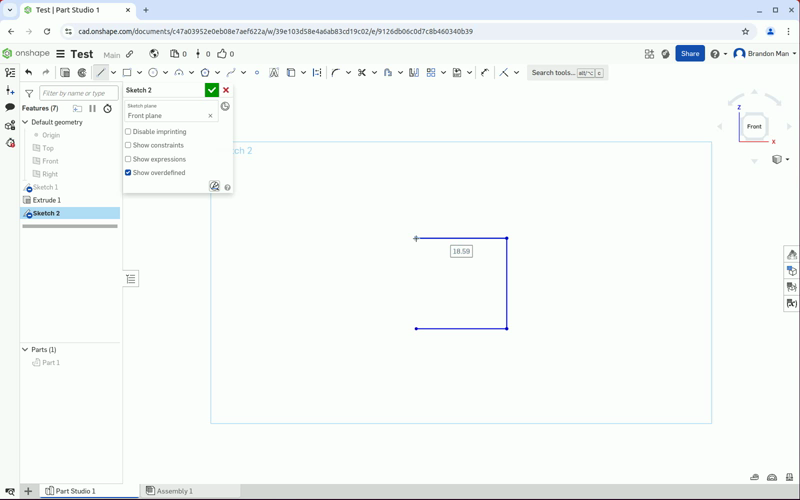
key_down(shift)
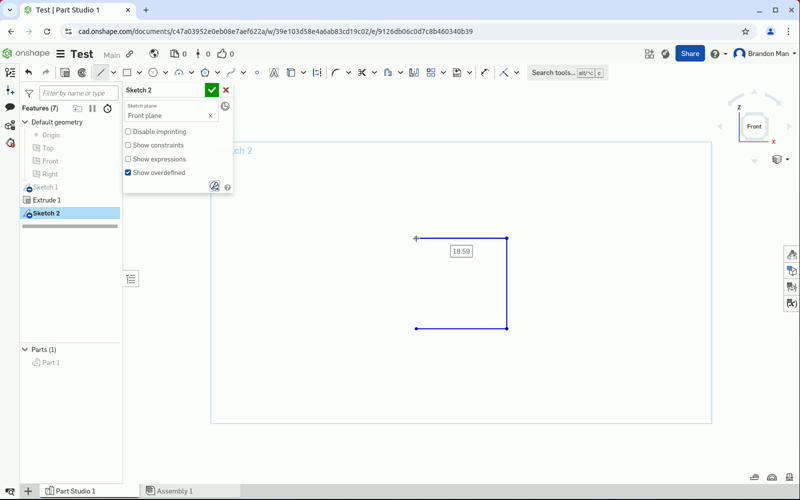
mouse_move(416, 328)
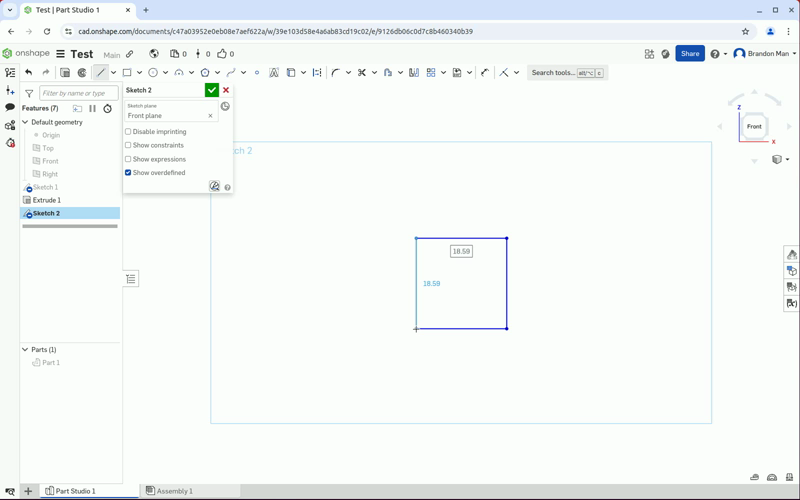
key_up(shift)
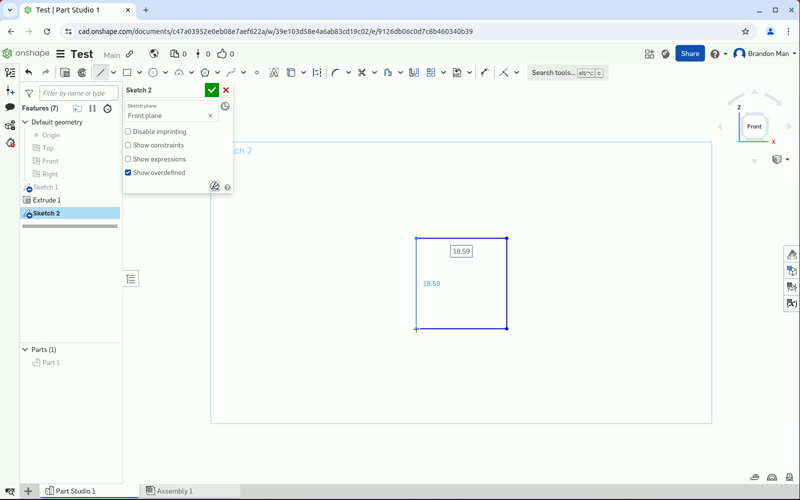
click(416, 328)
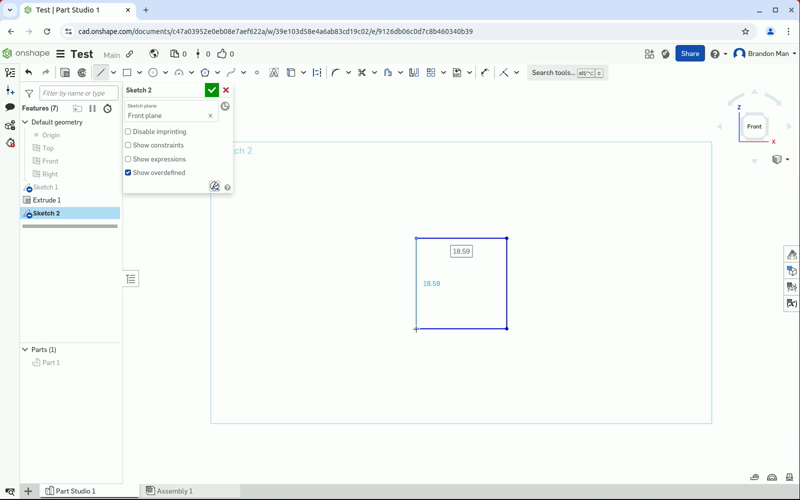
key(esc)
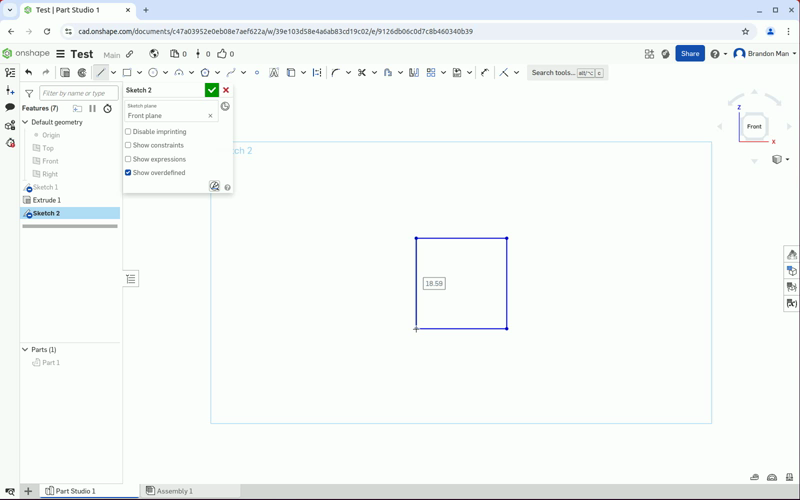
mouse_move(452, 301)
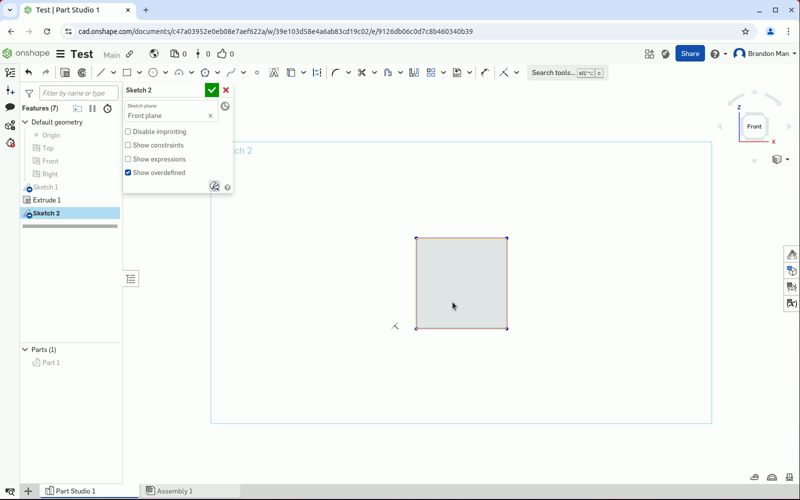
click(452, 301)
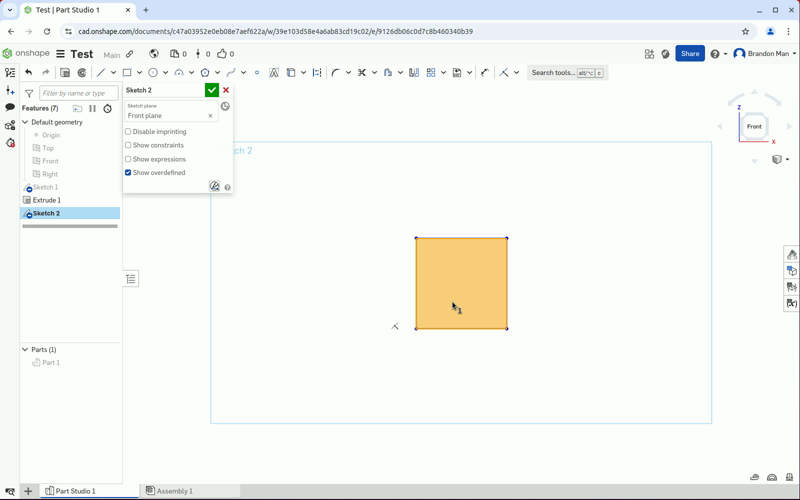
mouse_move(73, 352)
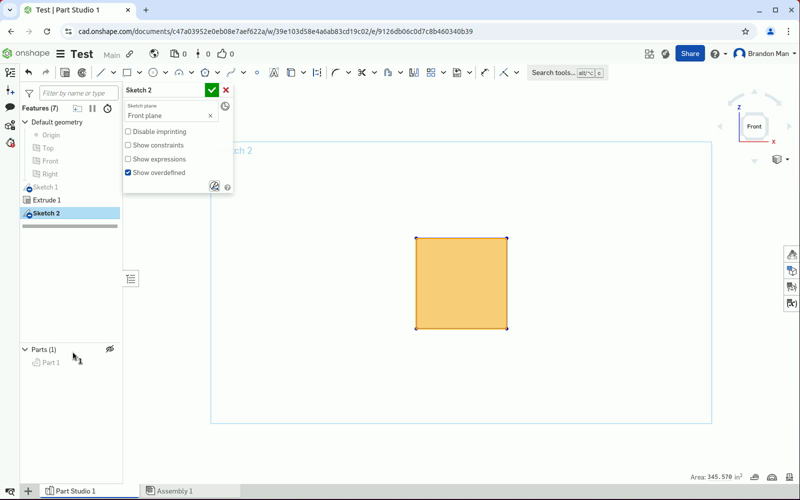
key(shift+y)
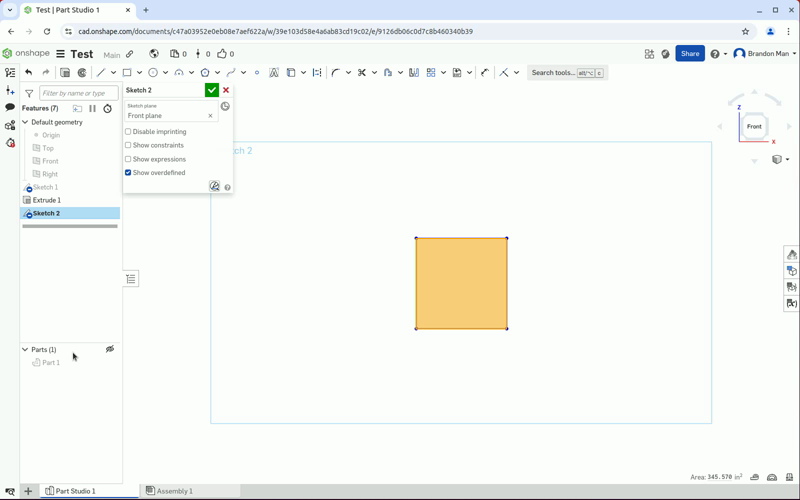
key(shift+e)
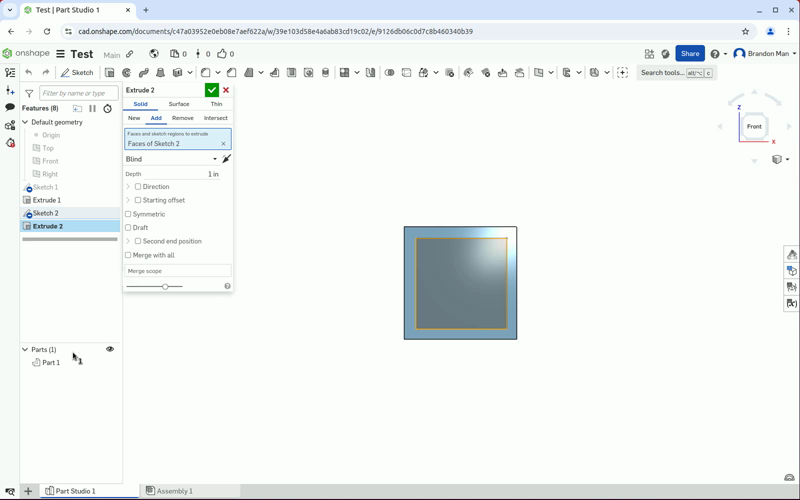
mouse_move(143, 106)
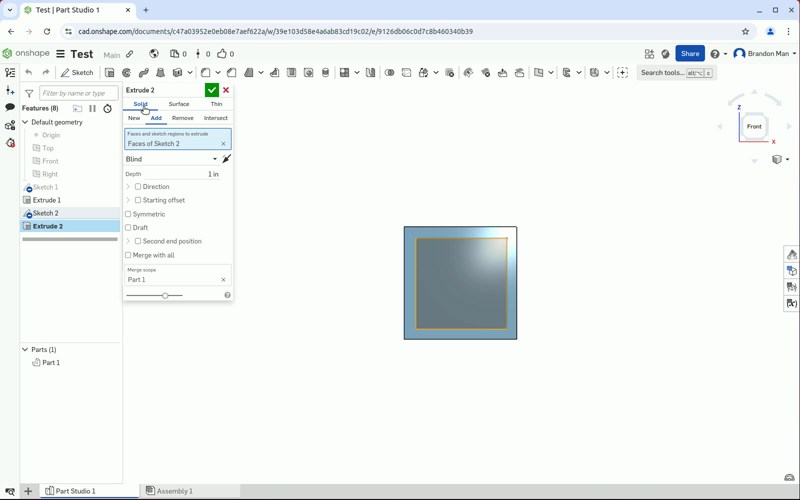
click(143, 106)
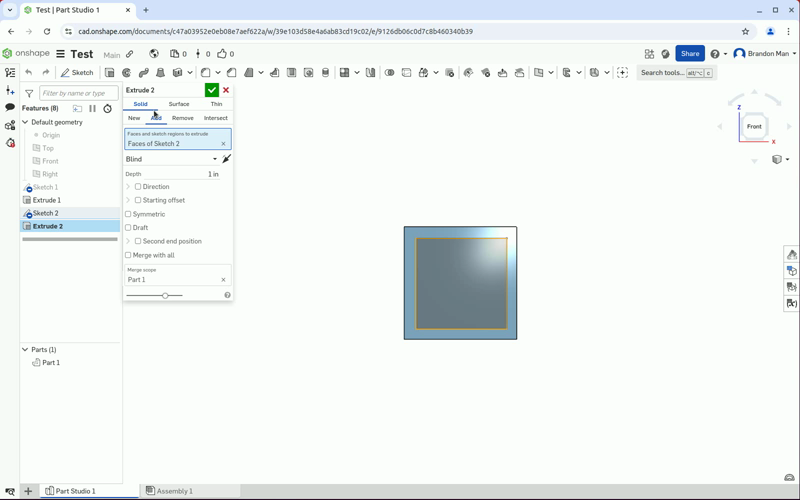
mouse_move(186, 120)
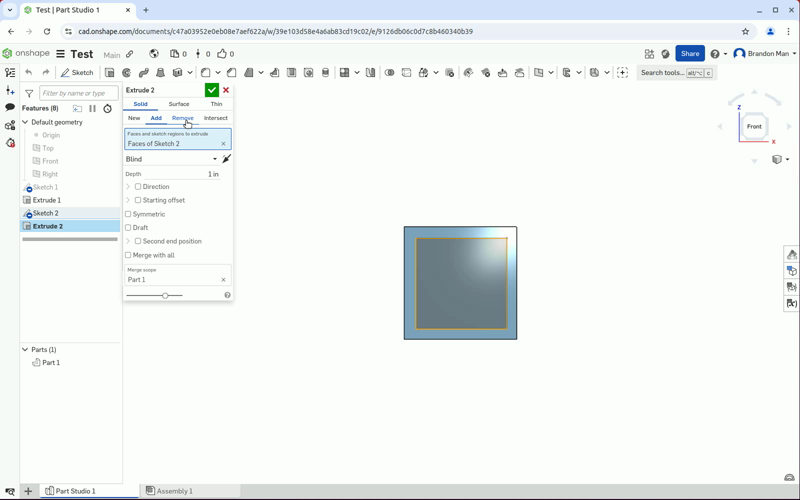
click(186, 120)
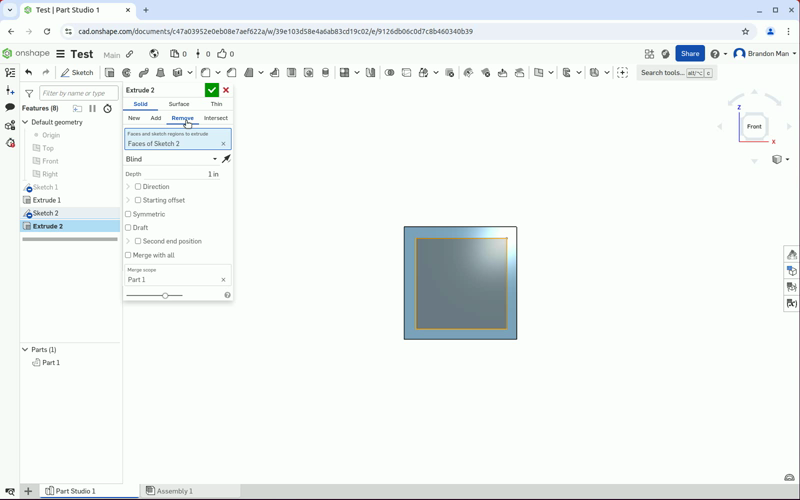
key(tab, 4)
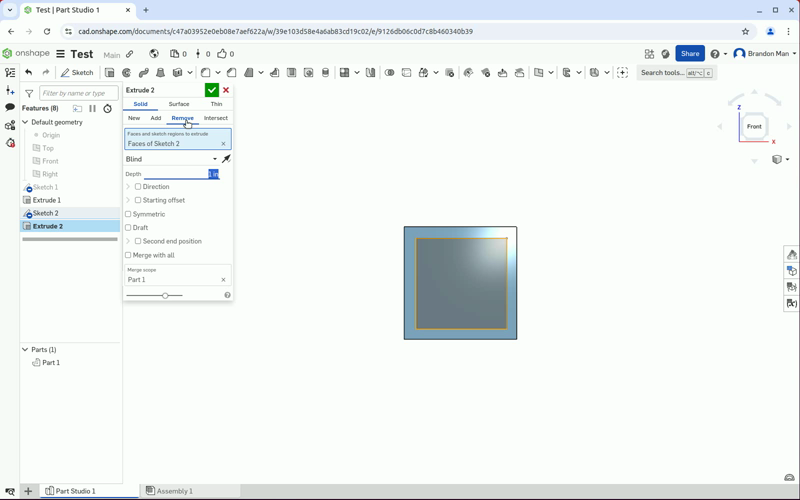
text(22.627)
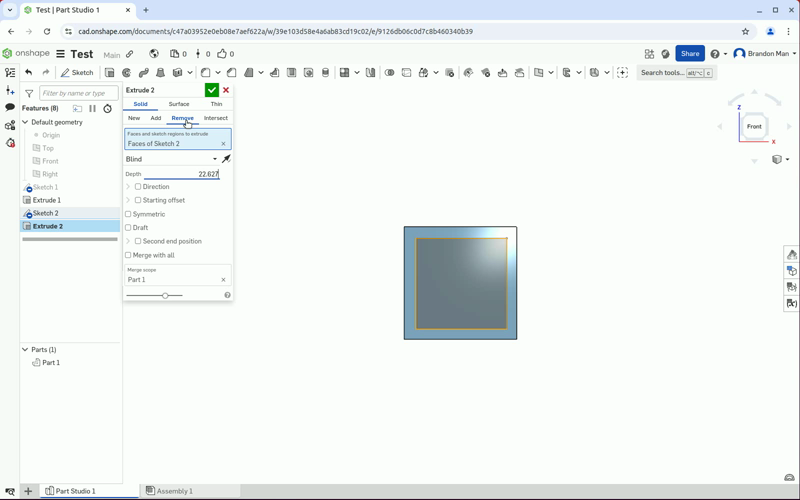
key(tab, 6)
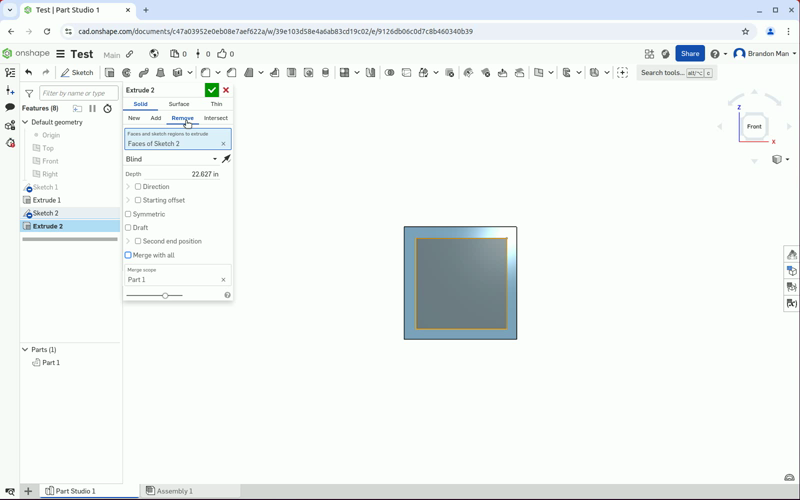
key(space)
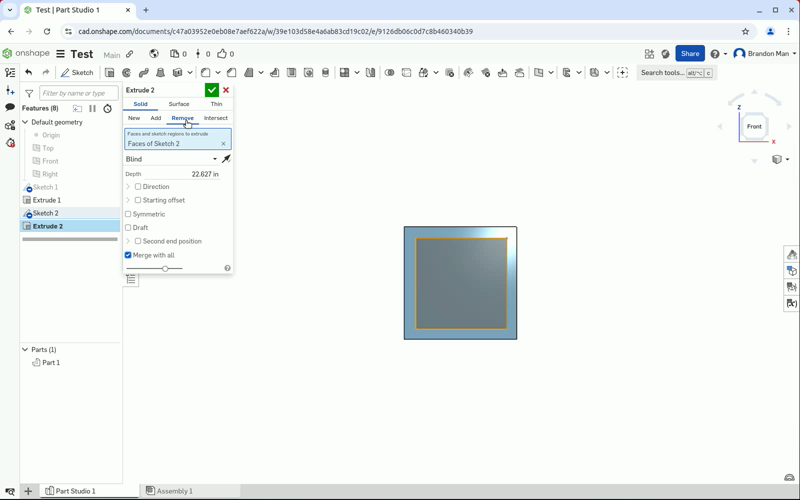
key(enter)
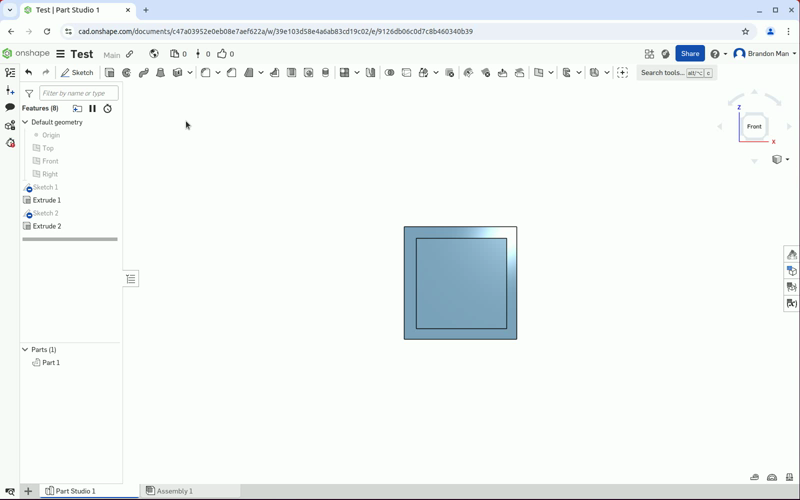
key(shift+h)
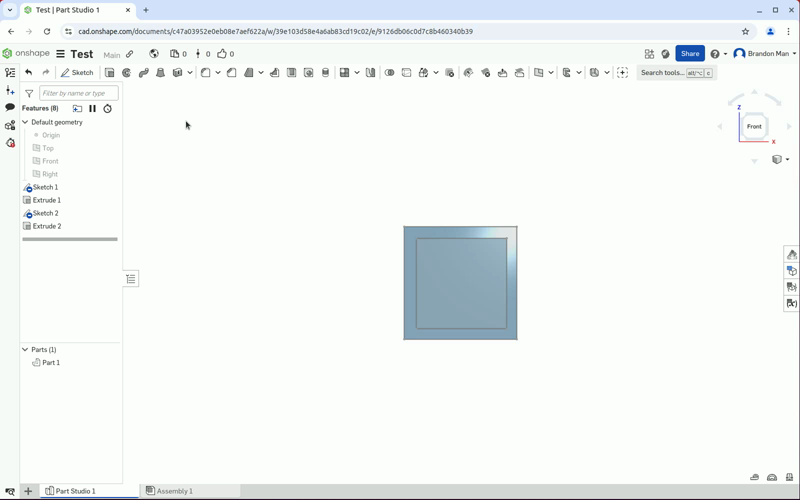
key(shift+h)
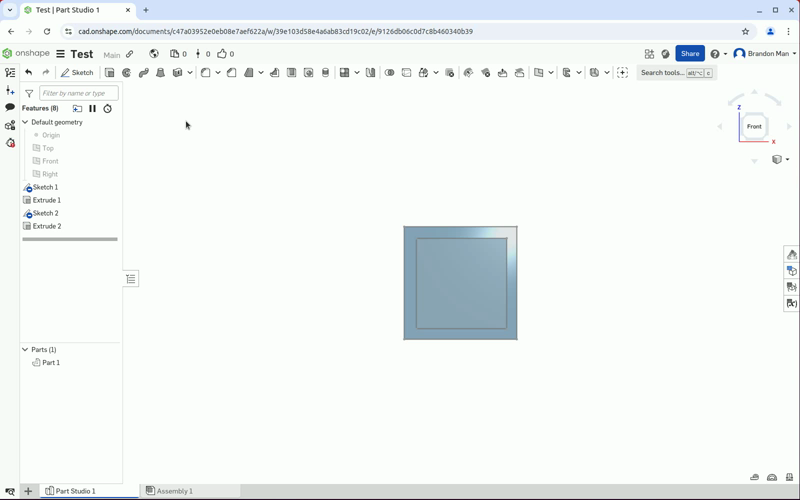
key(shift+7)
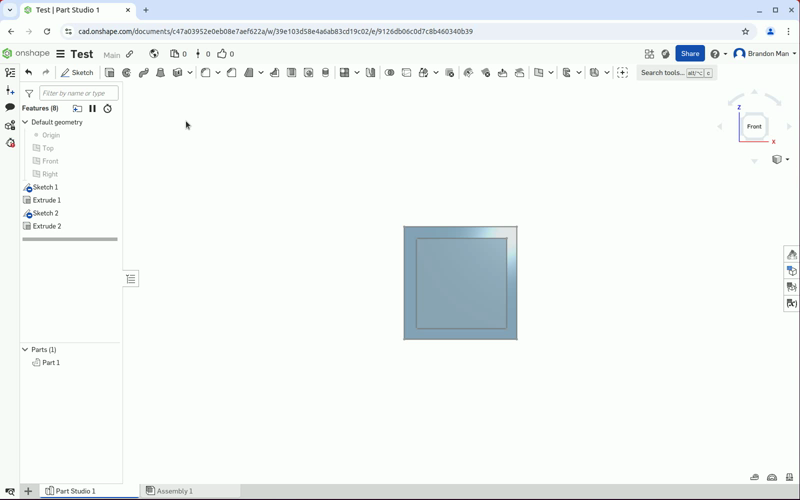
key(left, 2)
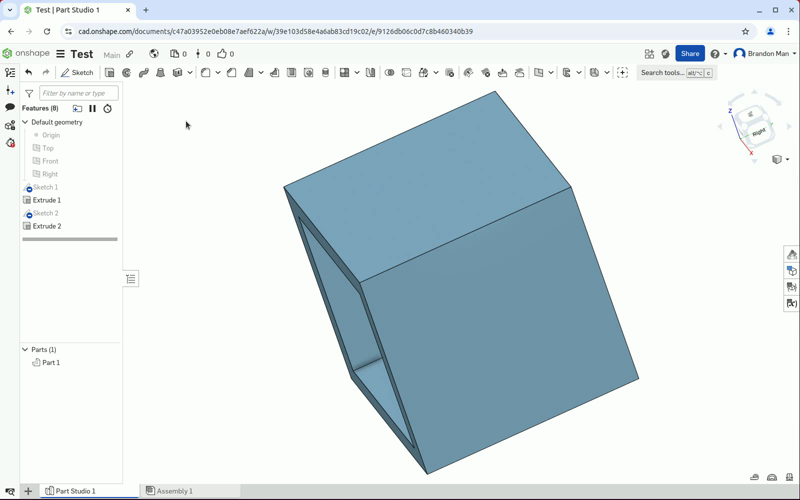
key(down, 2)
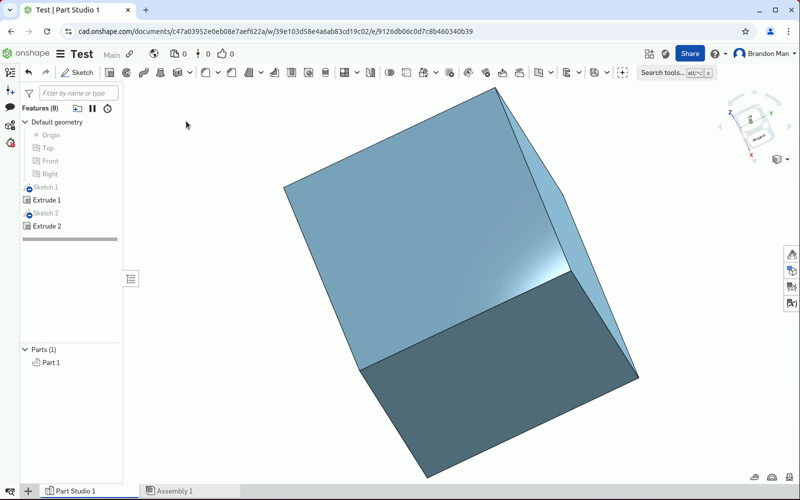
key(up, 2)
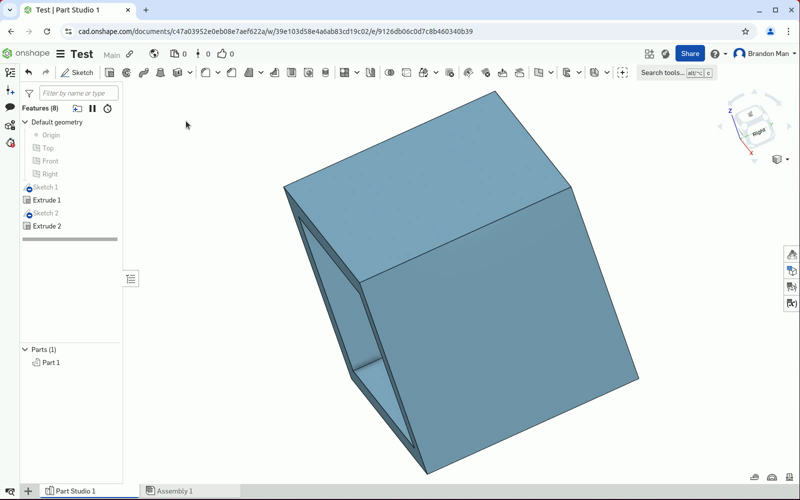
key(right, 2)
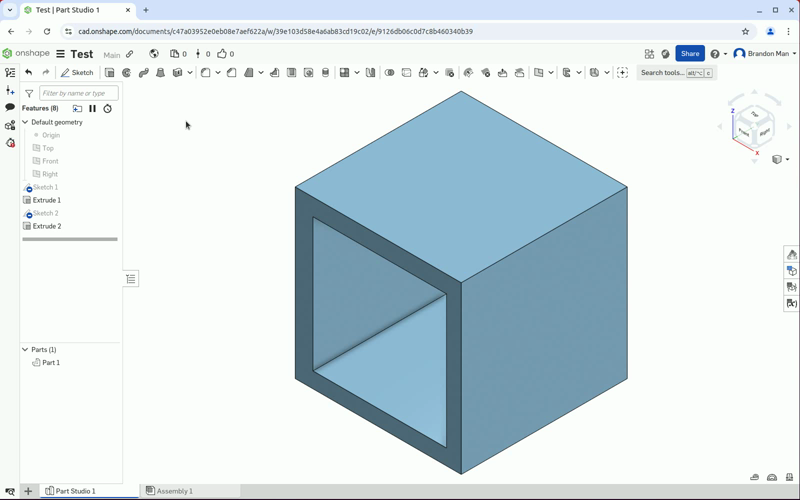
mouse_move(73, 189)
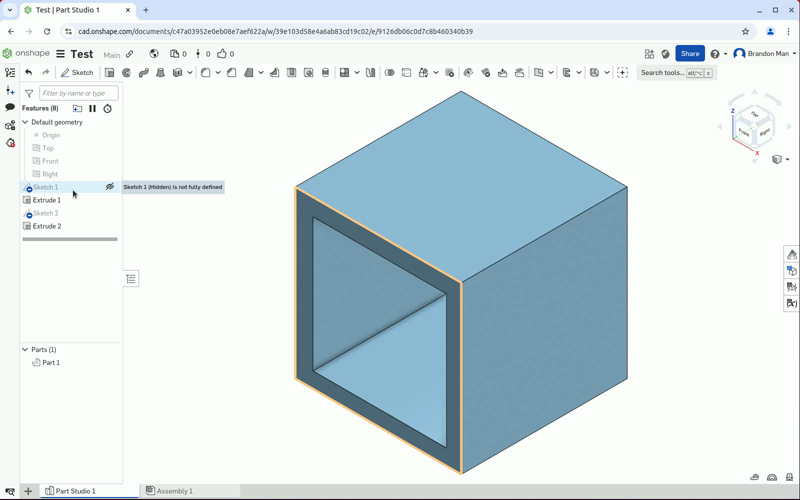
click(73, 189)